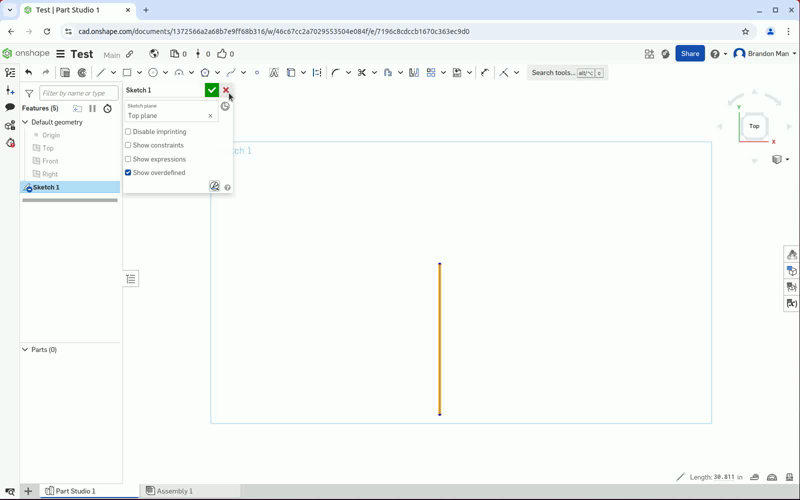
key(shift+h)
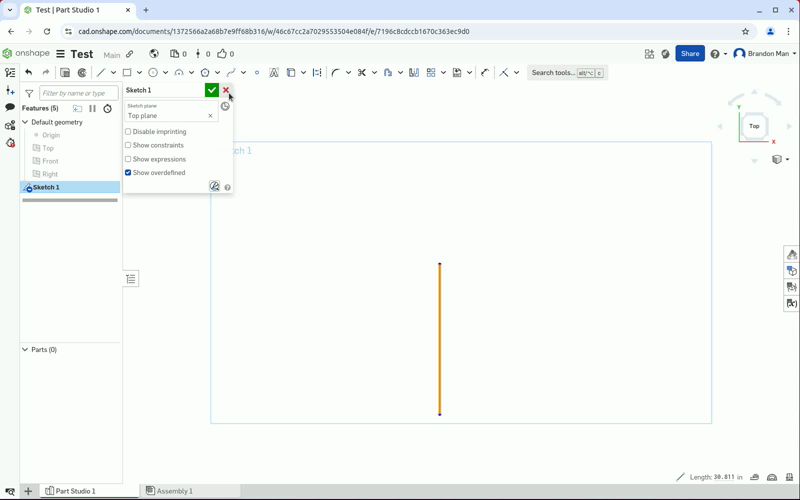
key(shift+s)
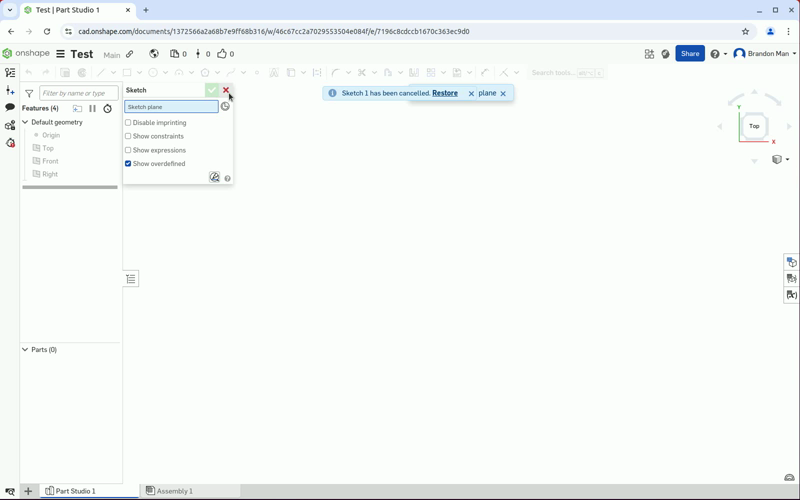
mouse_move(73, 150)
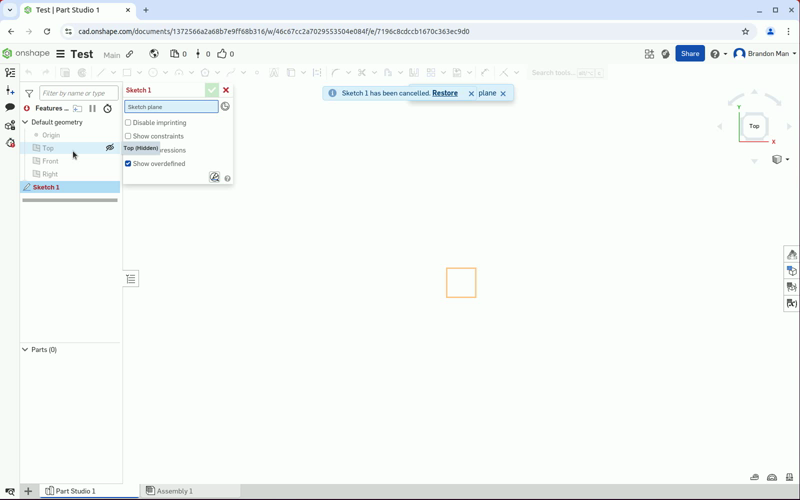
click(73, 150)
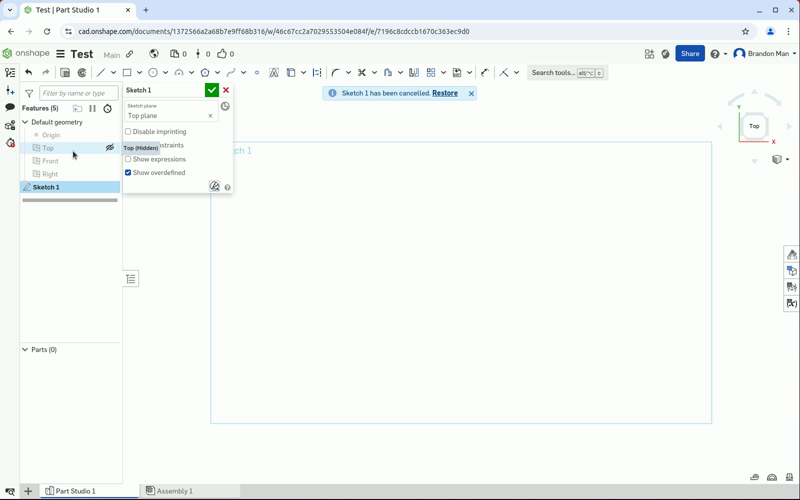
mouse_move(73, 352)
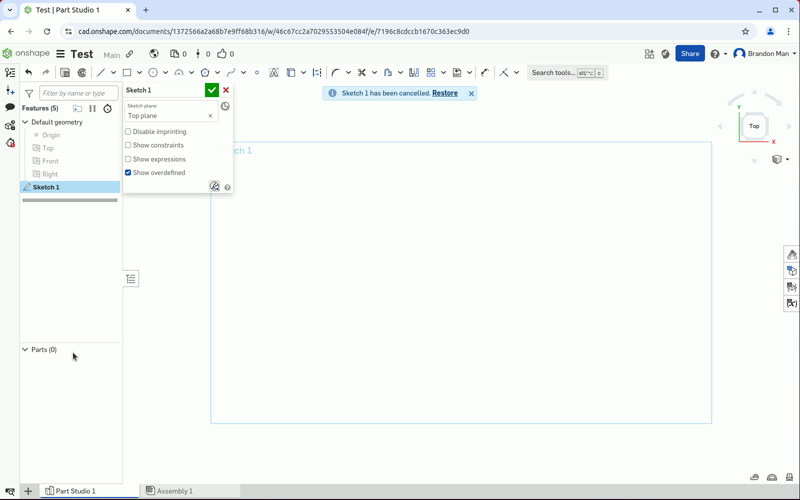
key(y)
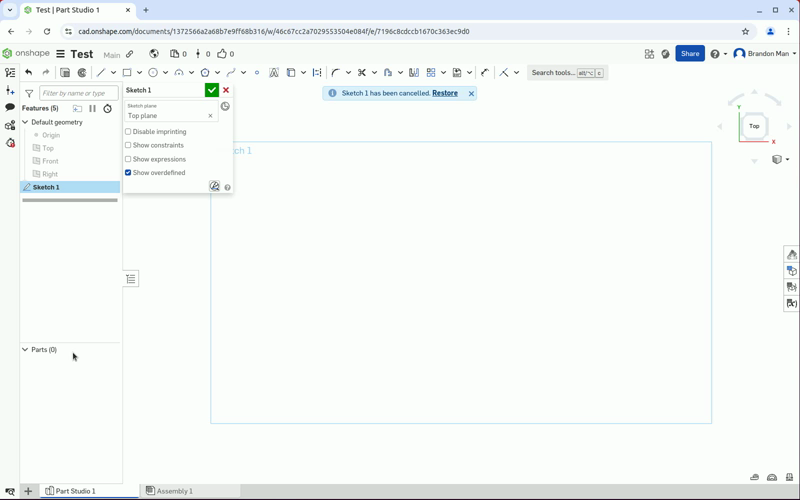
key(c)
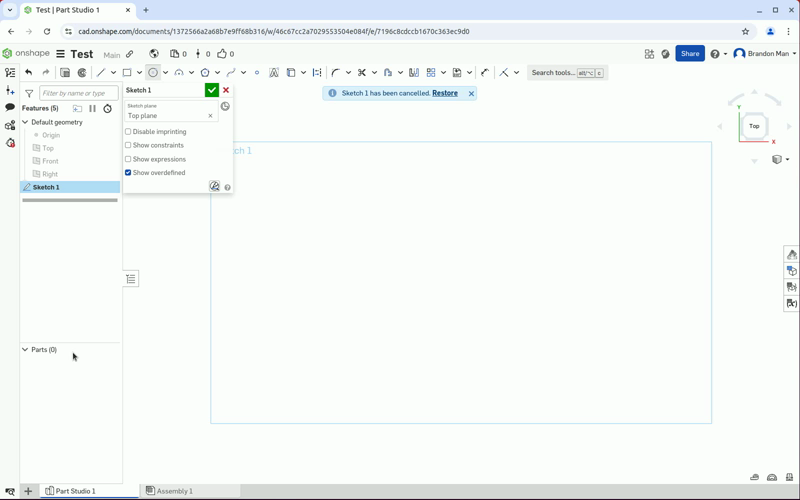
key_down(shift)
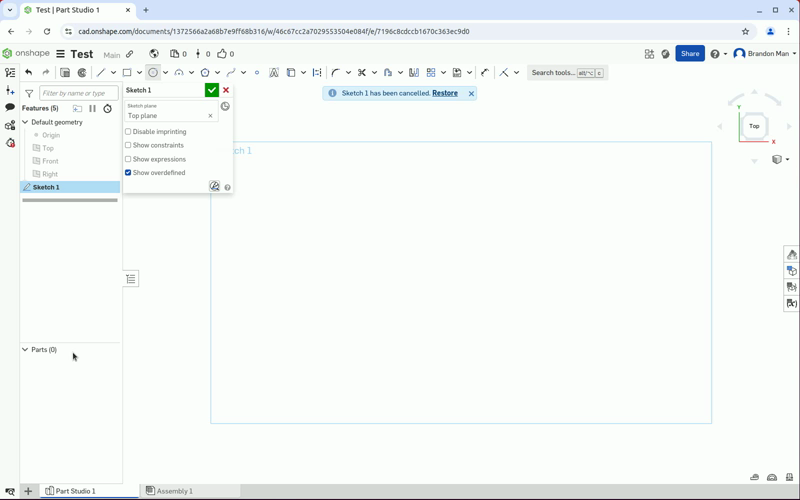
mouse_move(460, 282)
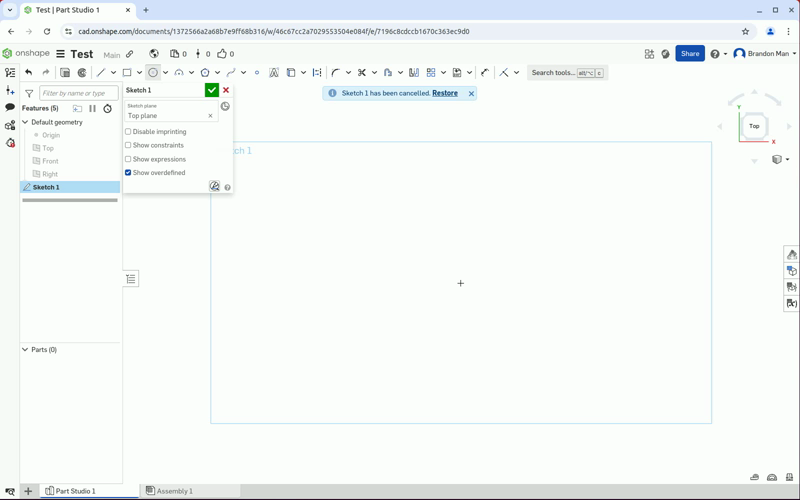
click(460, 282)
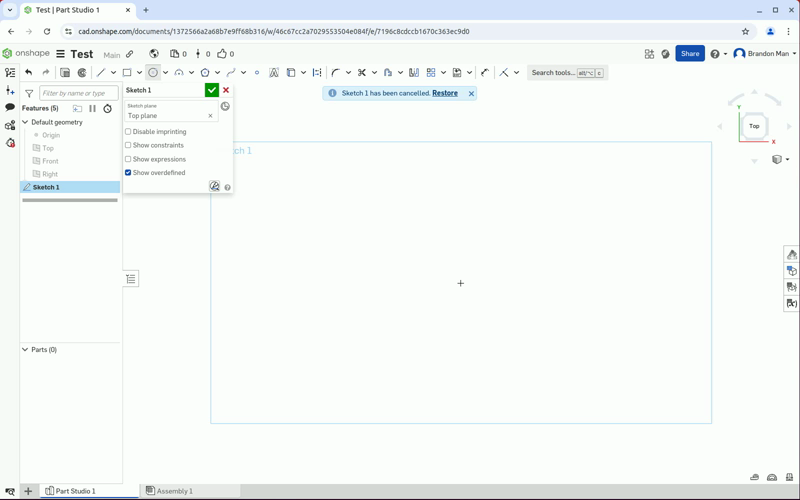
key_up(shift)
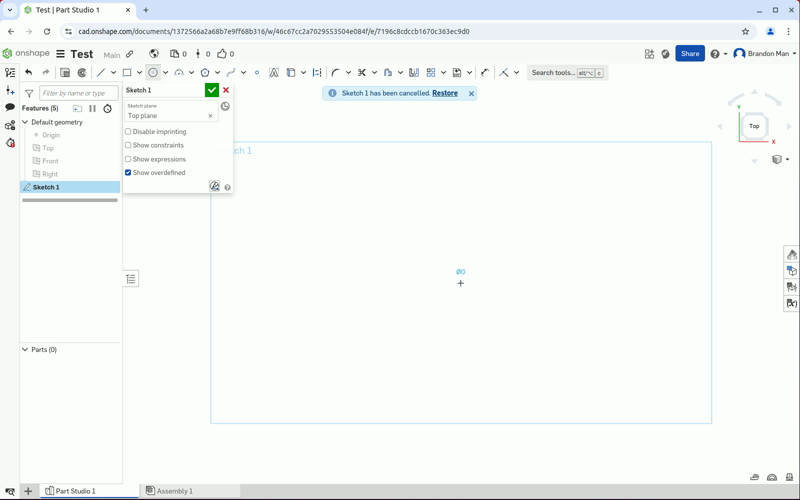
mouse_move(480, 282)
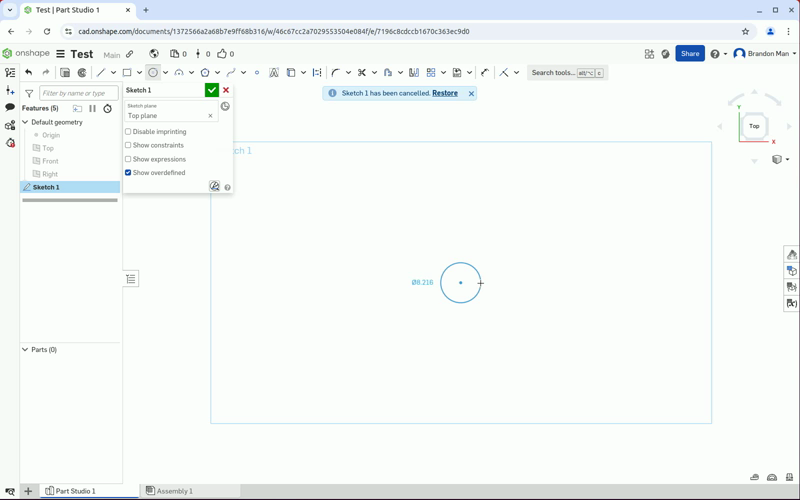
click(480, 282)
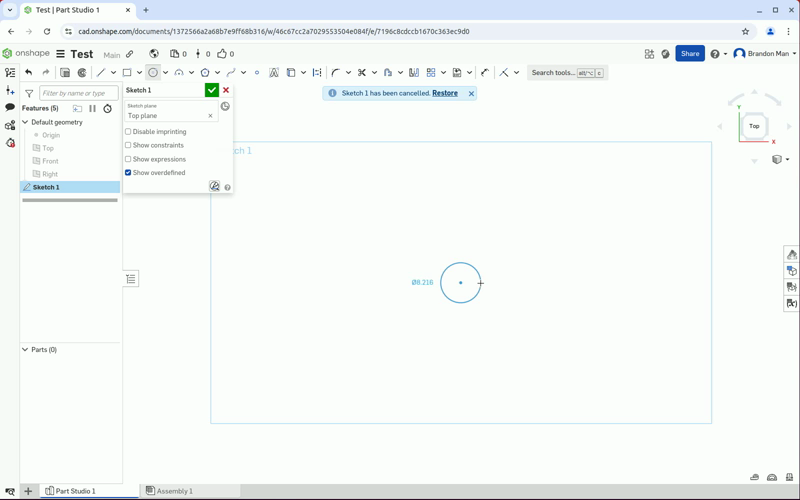
key(esc)
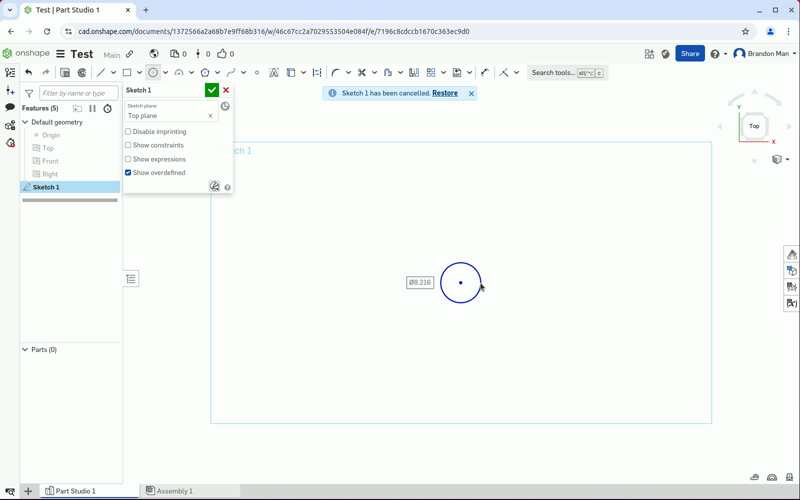
key(c)
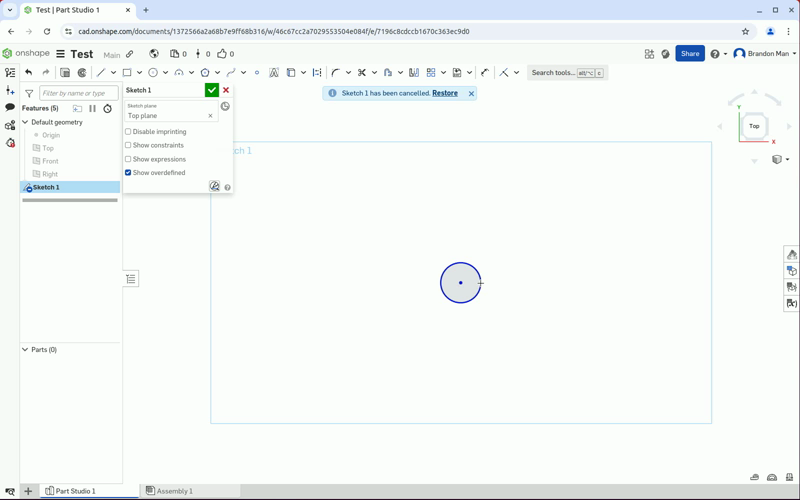
key_down(shift)
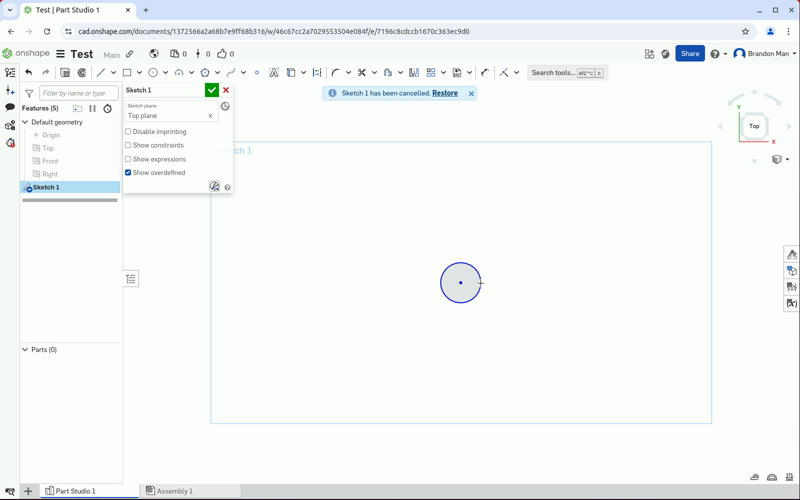
mouse_move(460, 282)
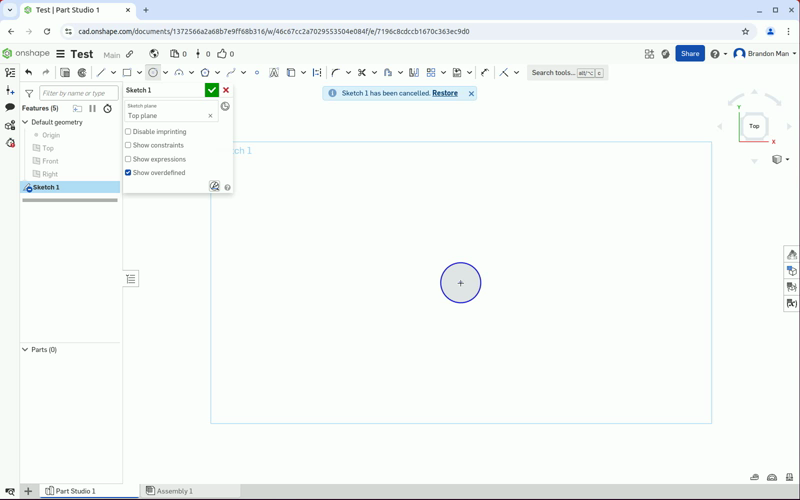
click(460, 282)
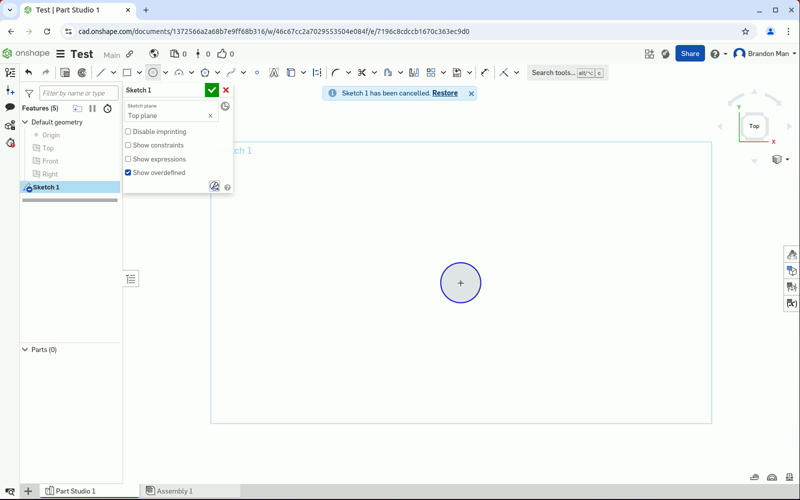
key_up(shift)
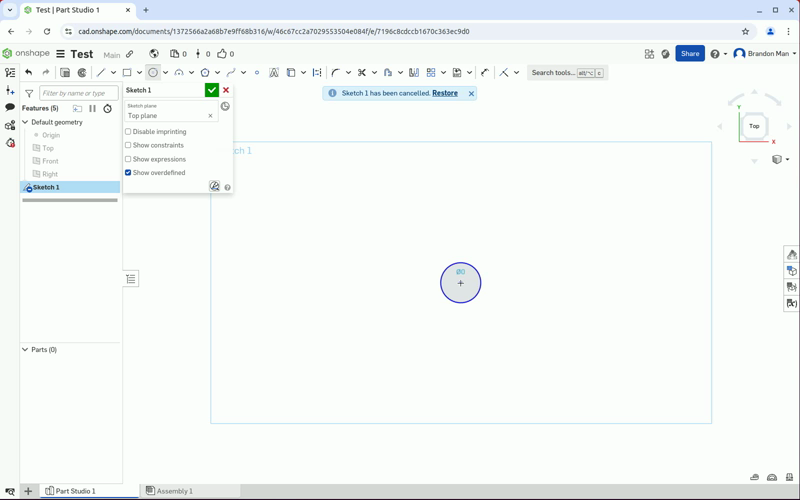
mouse_move(474, 282)
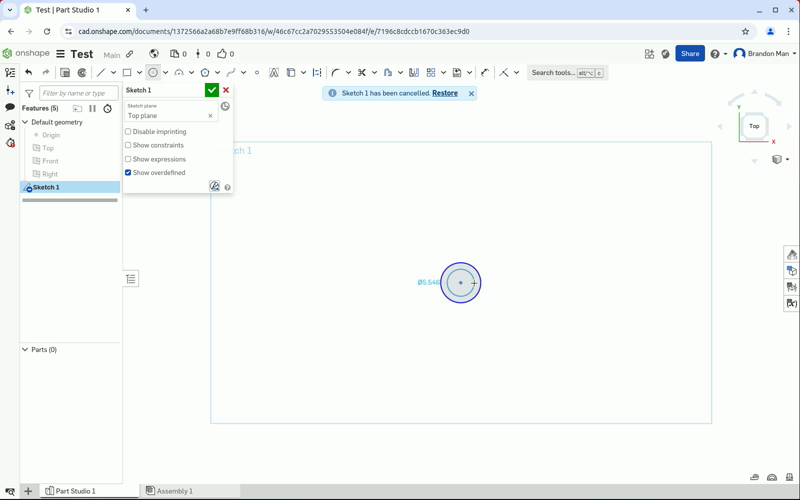
click(474, 282)
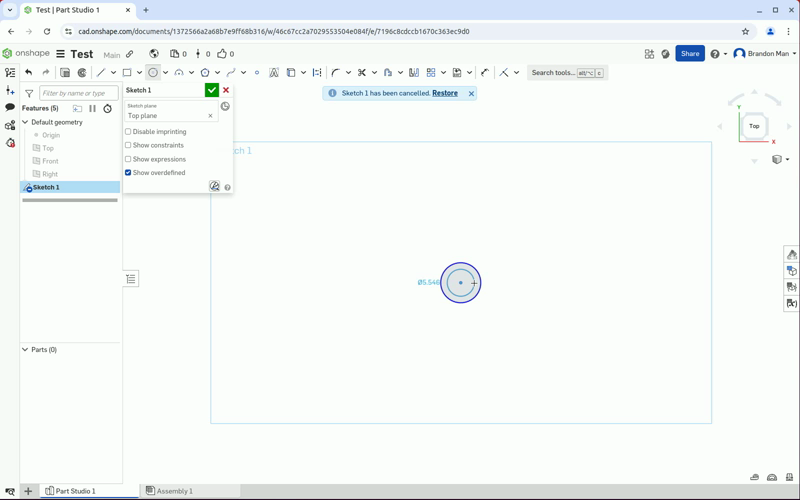
key(esc)
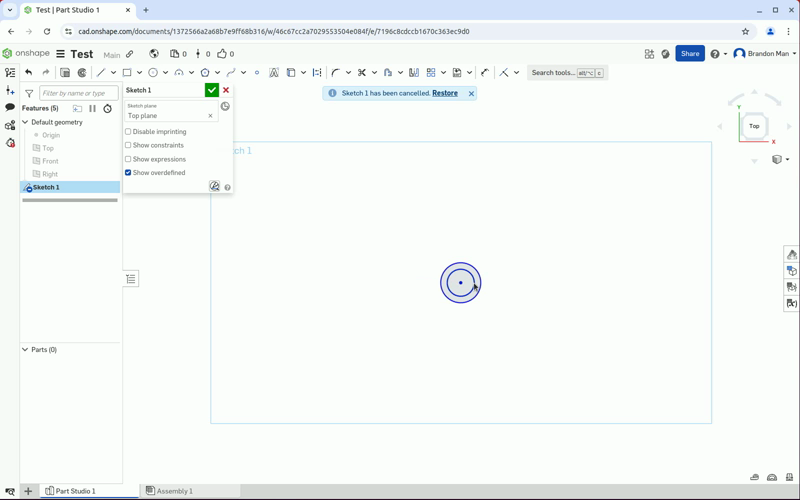
mouse_move(446, 288)
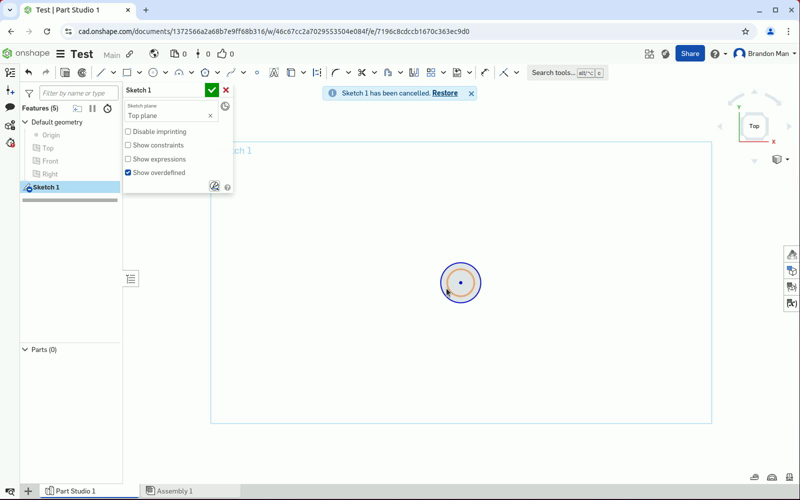
scroll(6)
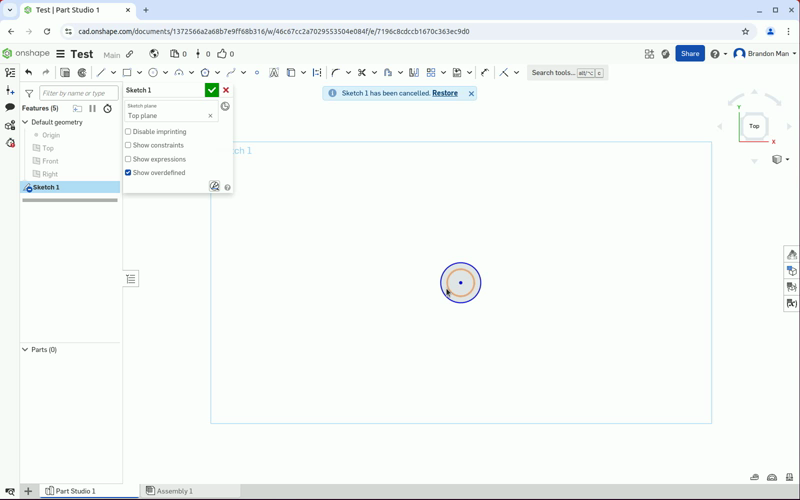
scroll(6)
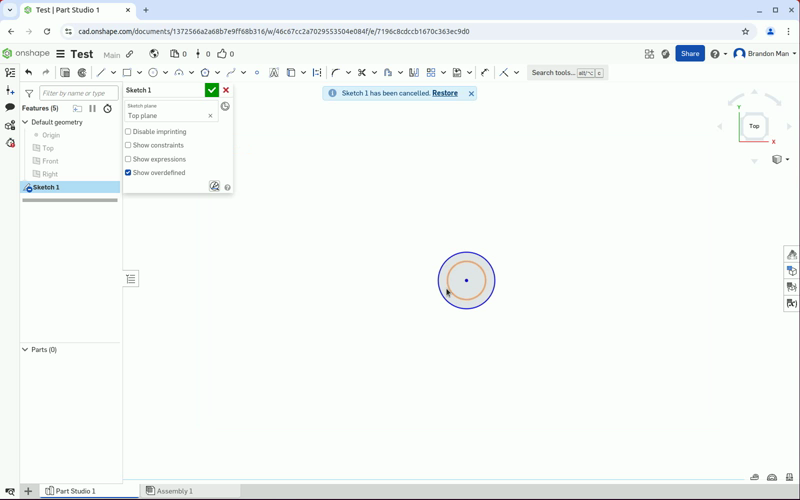
scroll(6)
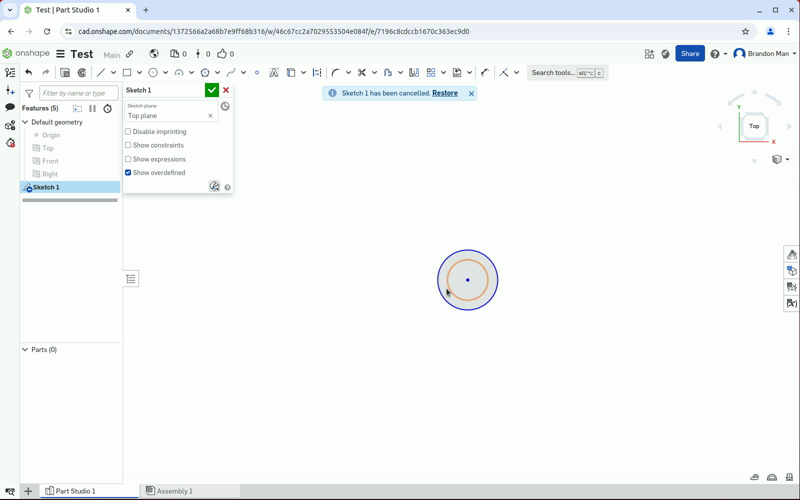
scroll(6)
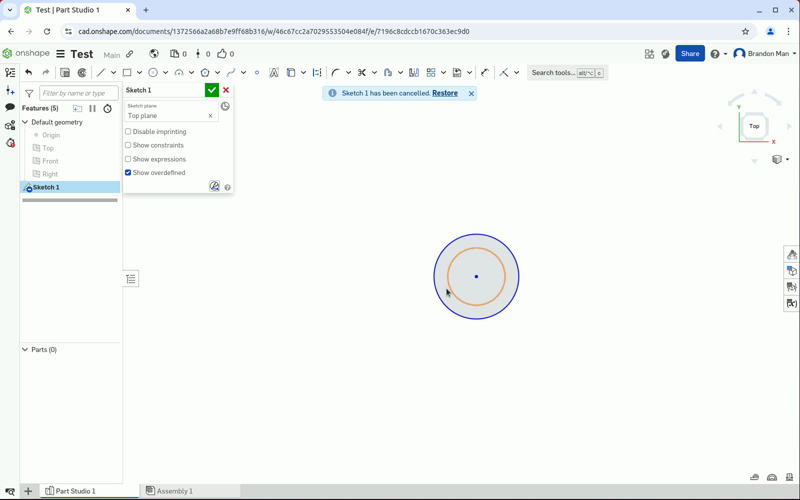
scroll(6)
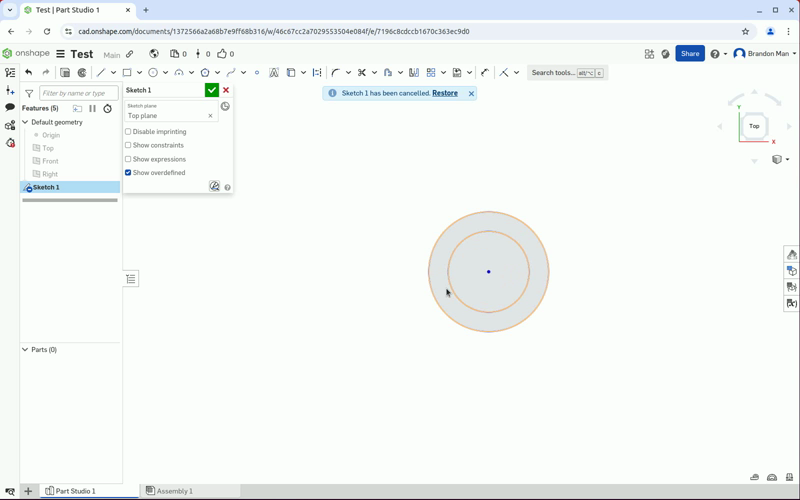
scroll(6)
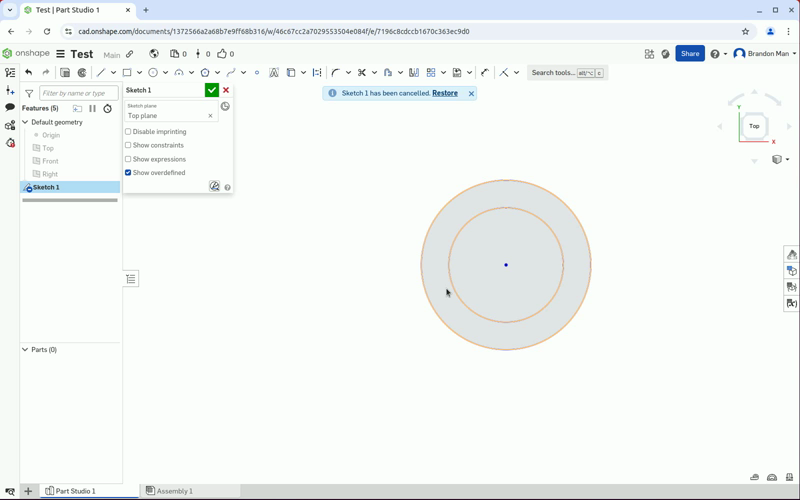
scroll(6)
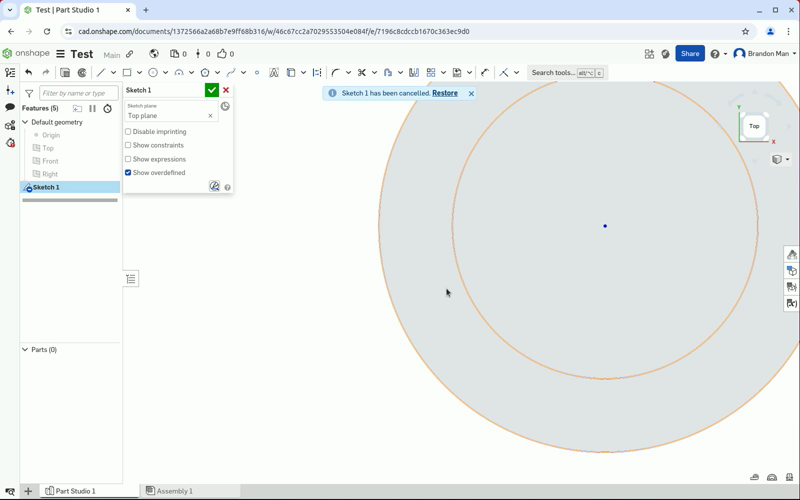
click(446, 288)
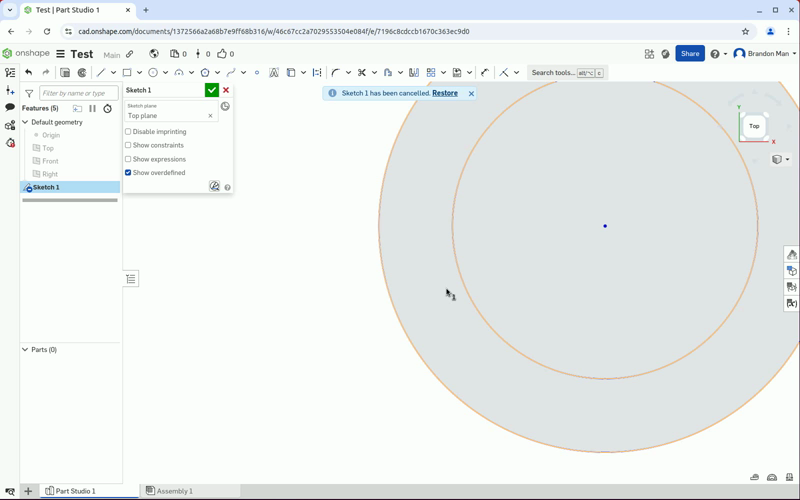
scroll(-6)
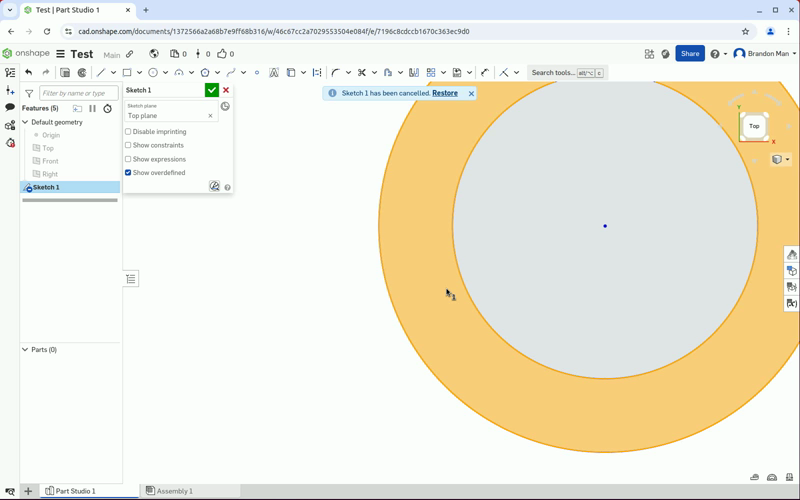
scroll(-6)
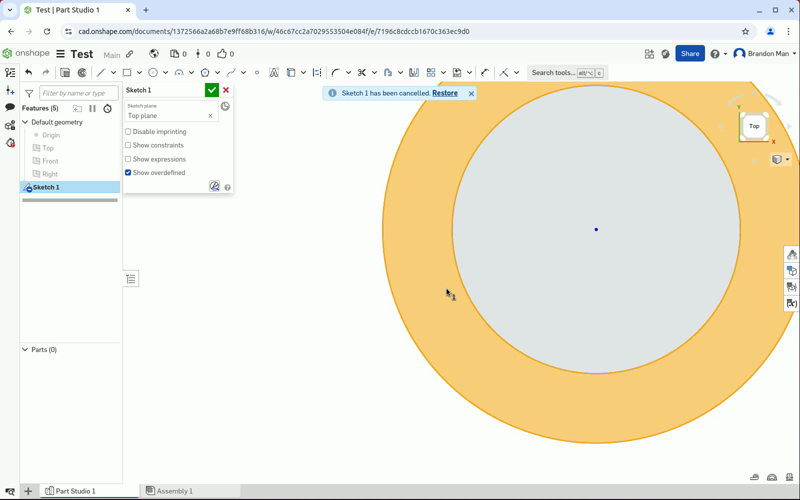
scroll(-6)
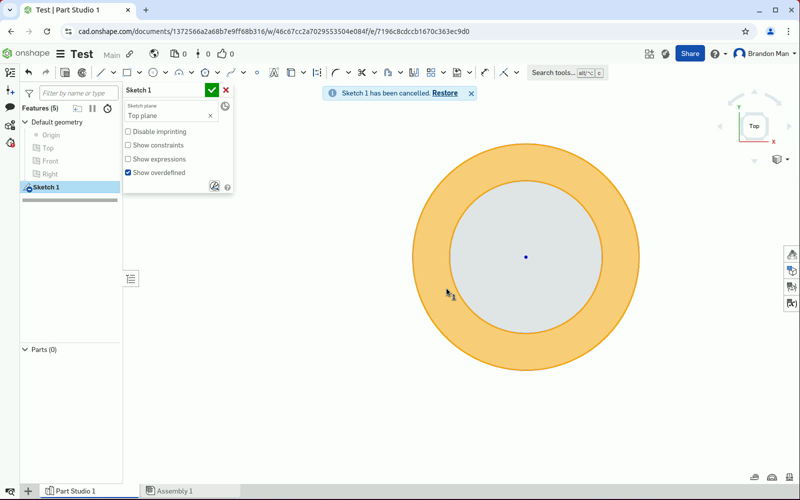
scroll(-6)
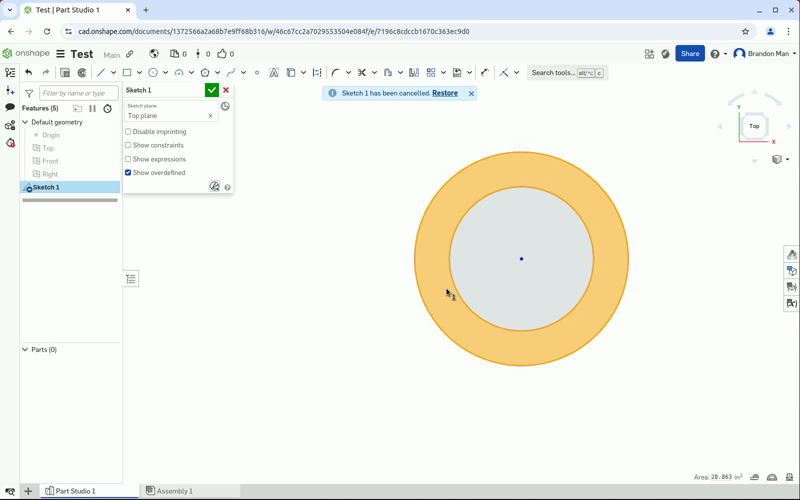
scroll(-6)
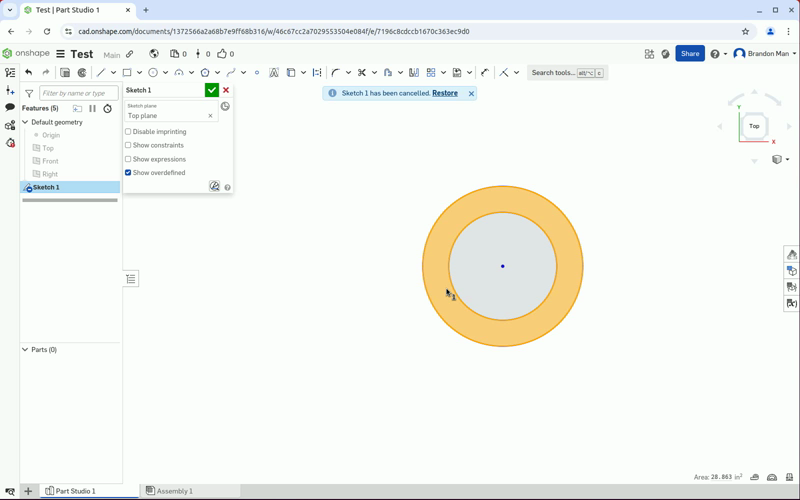
scroll(-6)
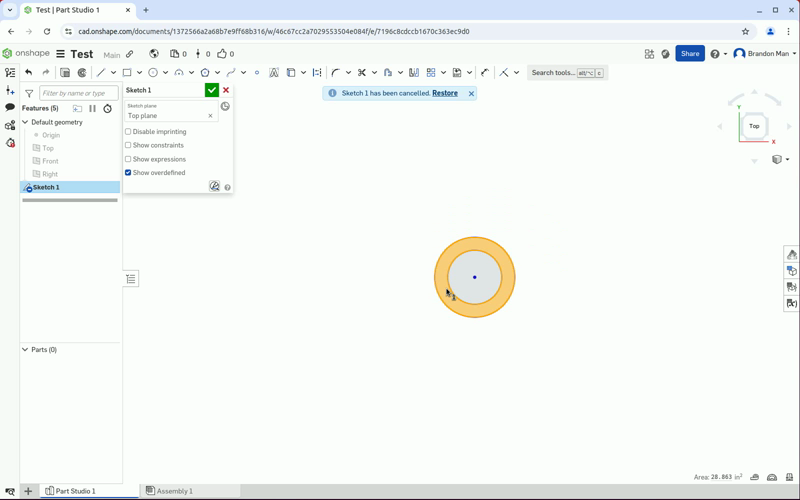
scroll(-6)
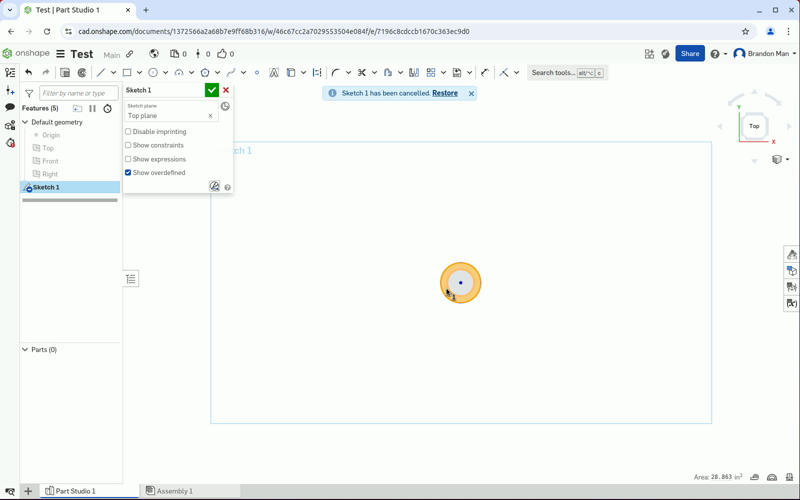
mouse_move(73, 352)
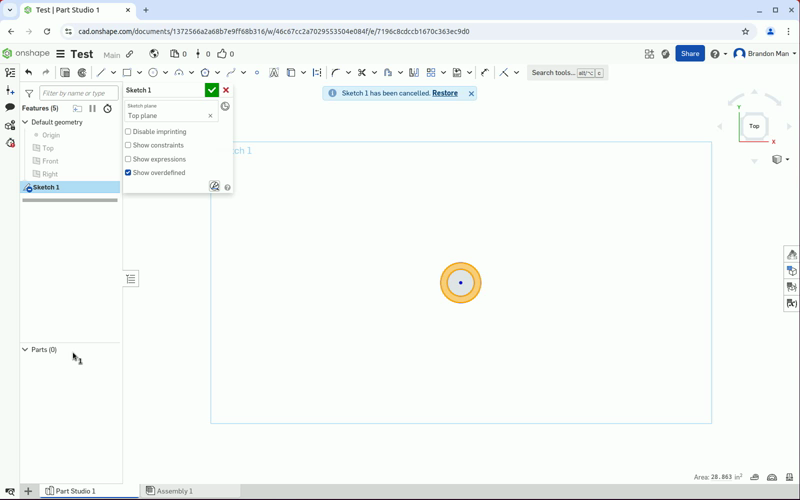
key(shift+y)
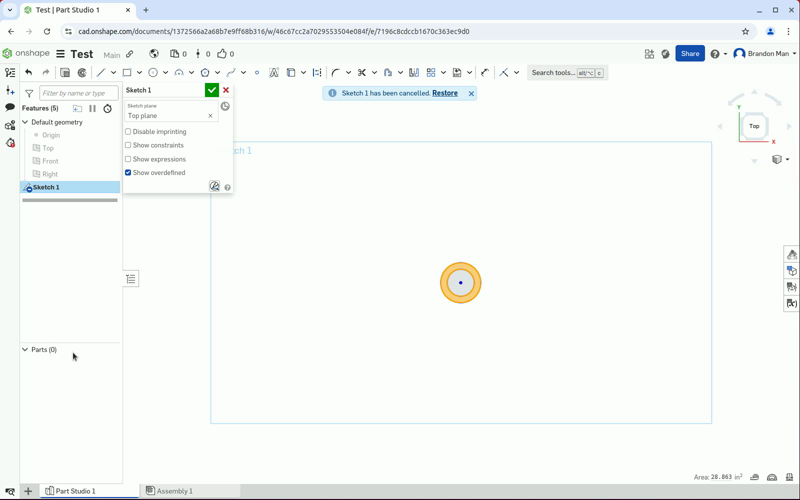
key(shift+e)
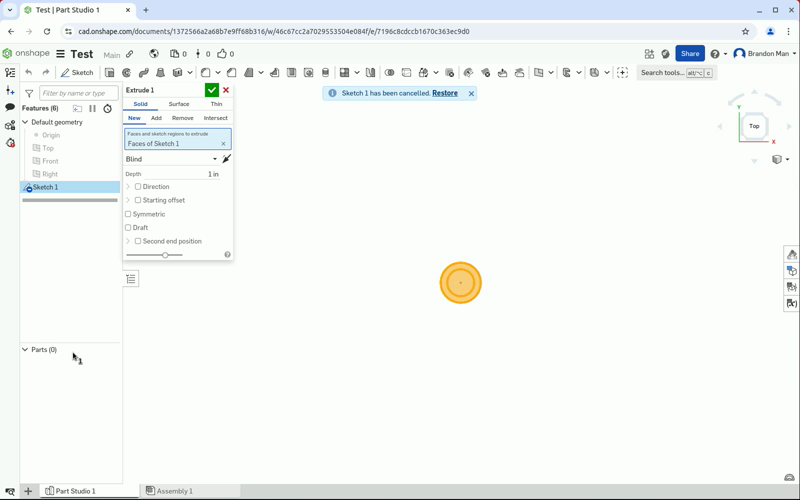
mouse_move(143, 106)
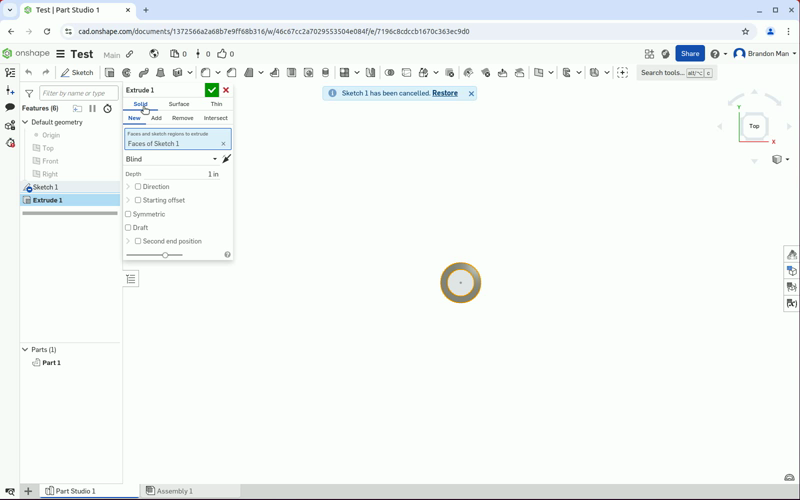
click(143, 106)
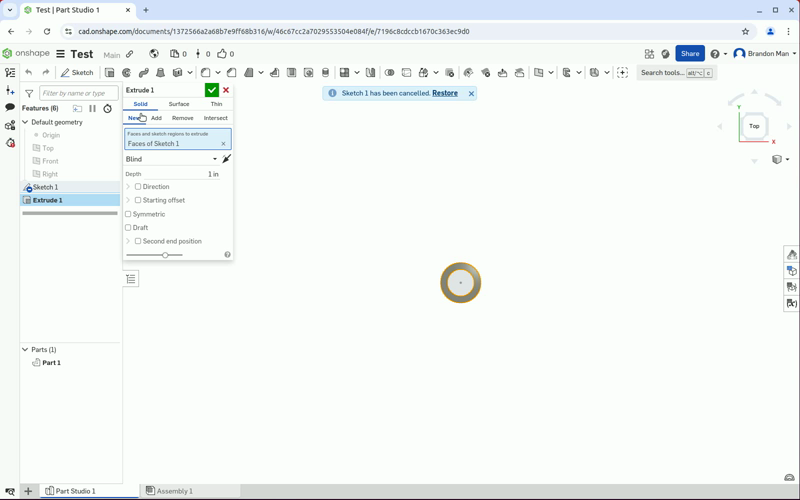
mouse_move(137, 120)
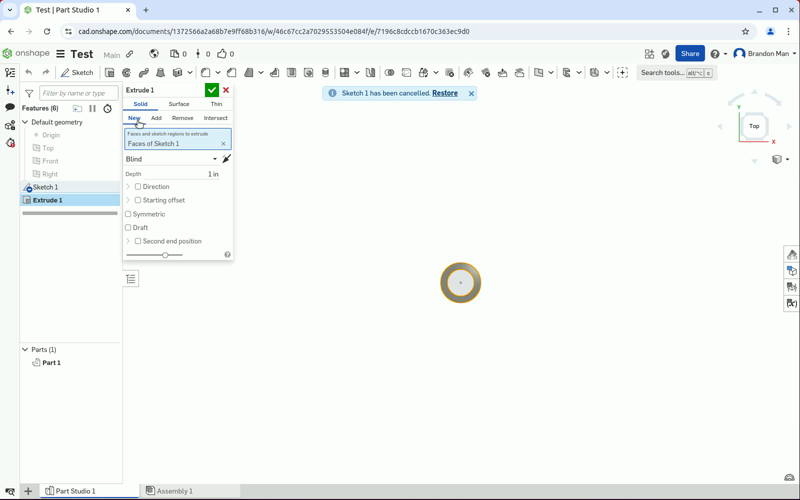
click(137, 120)
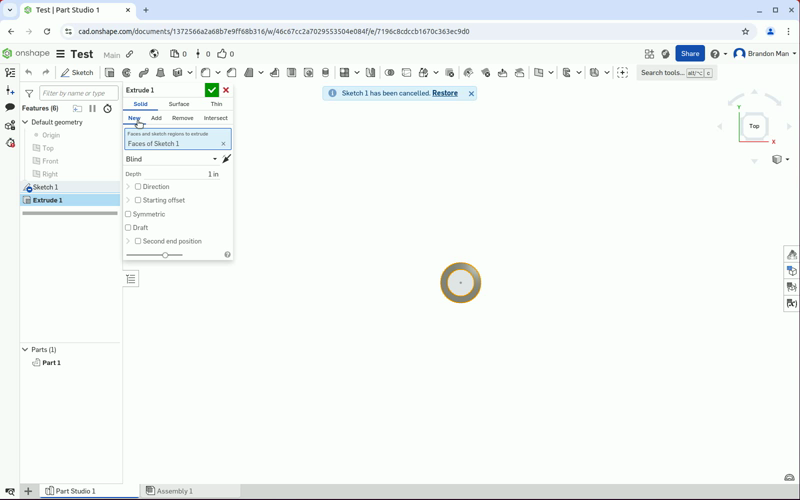
key(tab, 4)
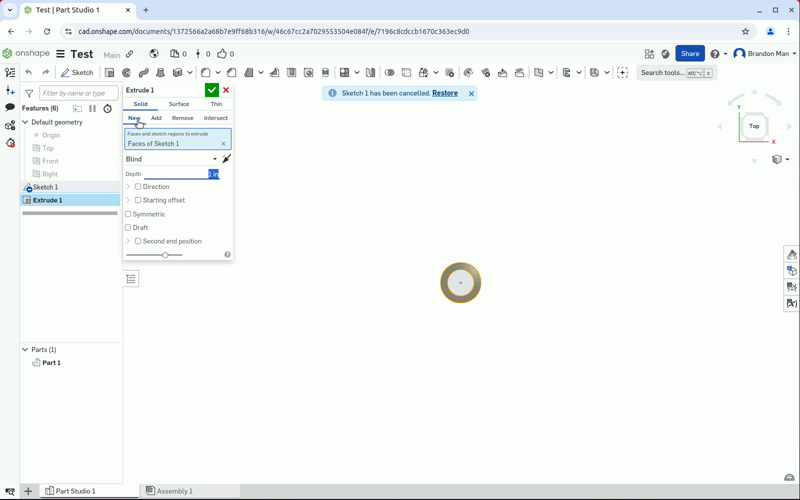
text(-3.851)
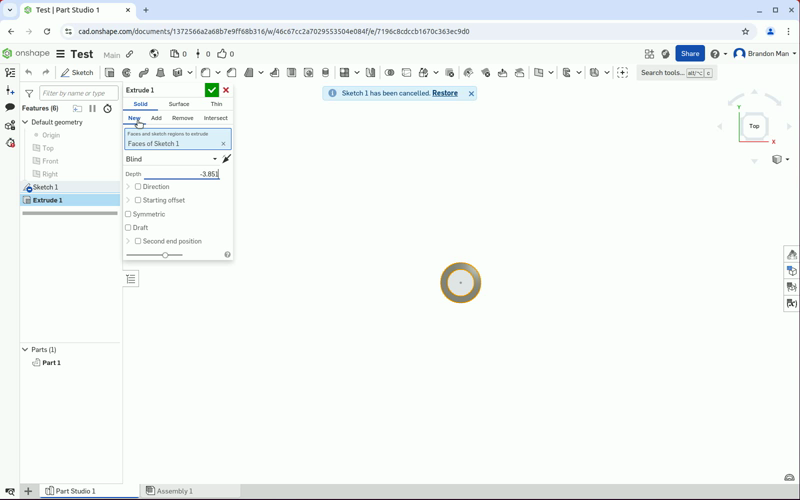
key(enter)
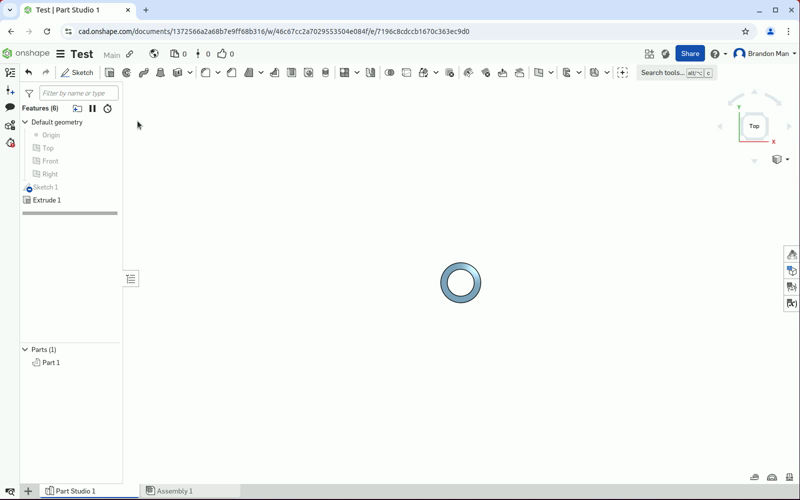
key(shift+h)
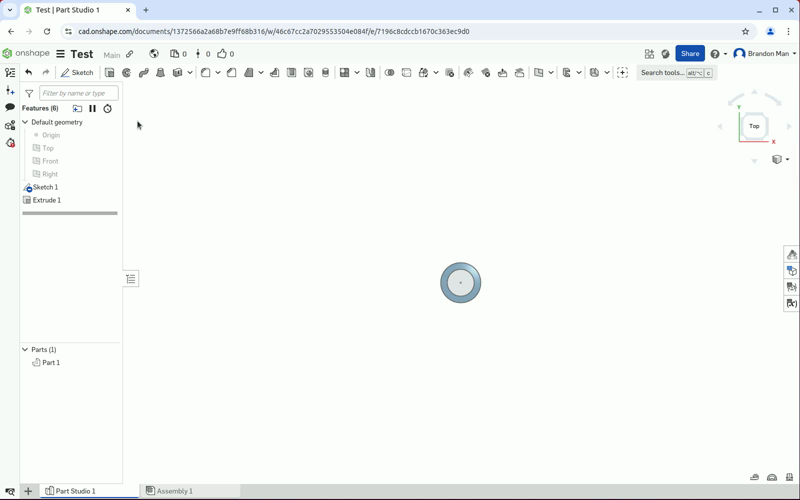
key(shift+h)
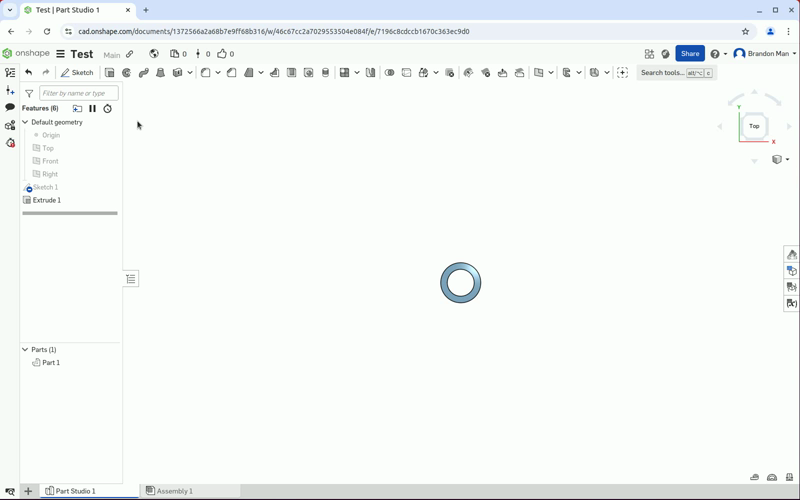
mouse_move(73, 189)
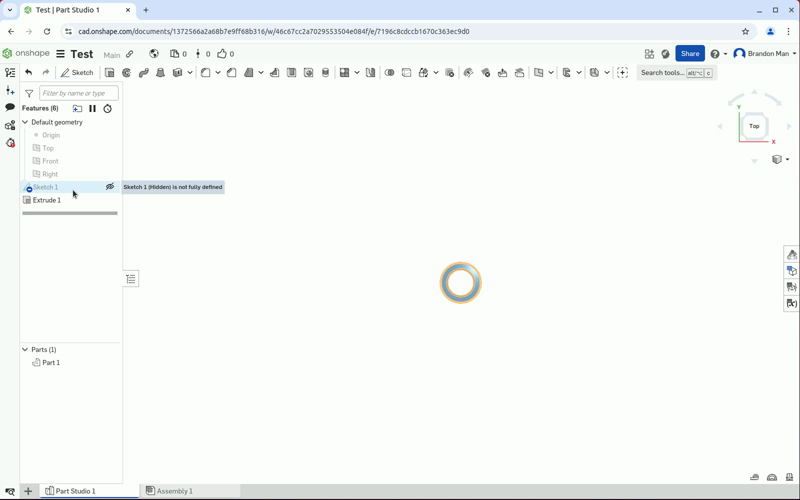
click(73, 189)
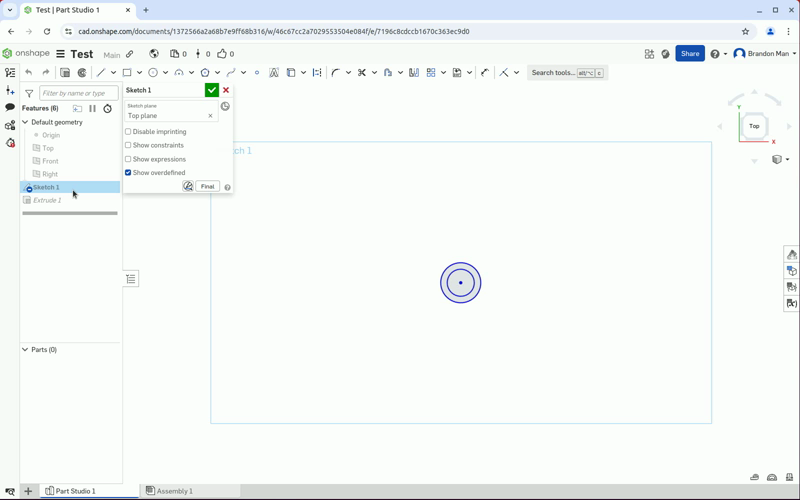
mouse_move(229, 92)
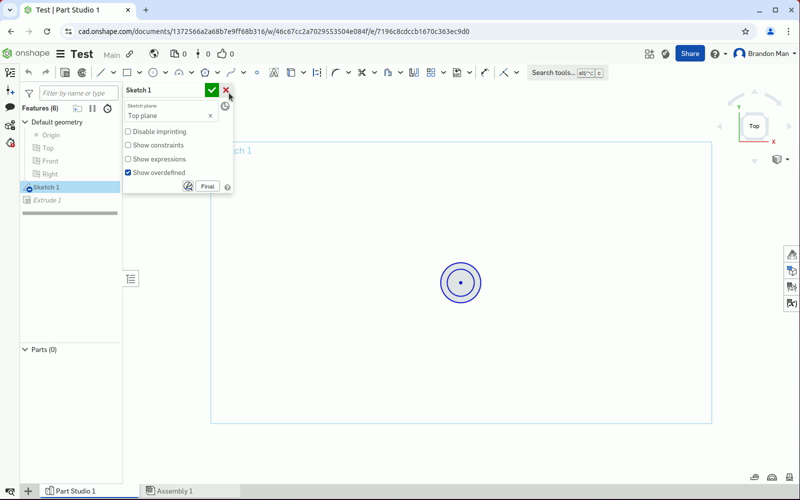
click(229, 92)
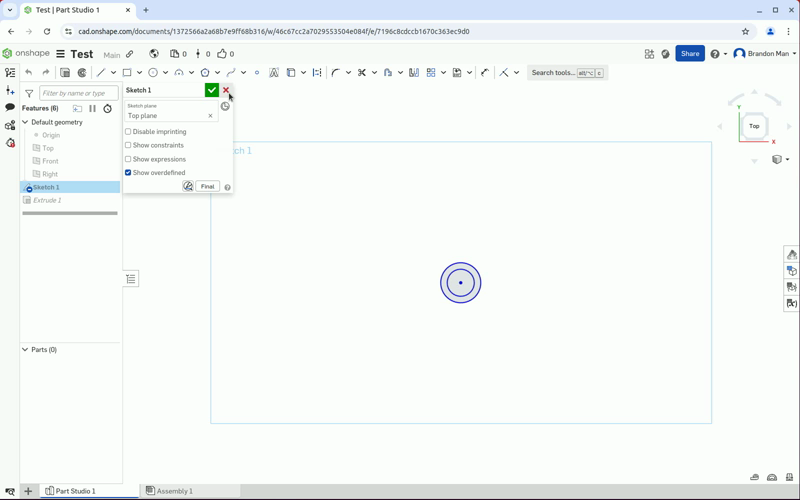
key(shift+s)
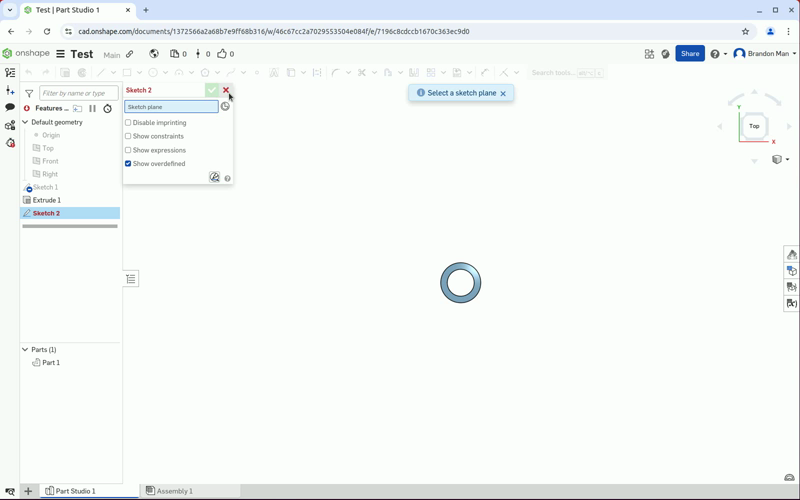
mouse_move(73, 150)
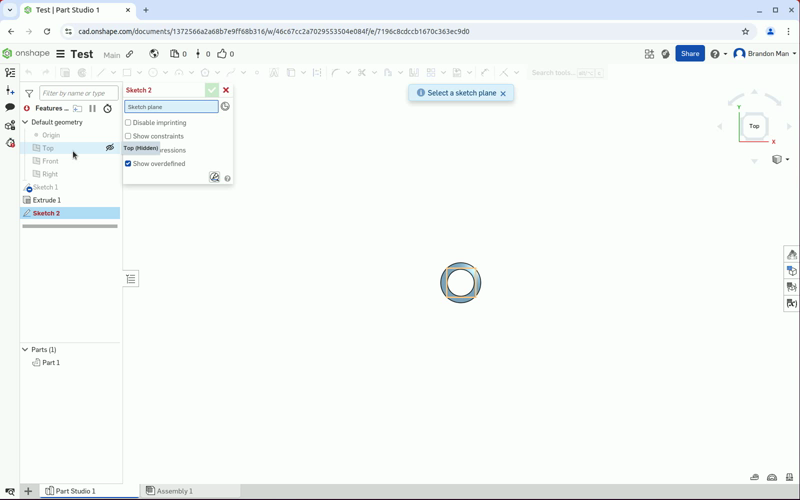
click(73, 150)
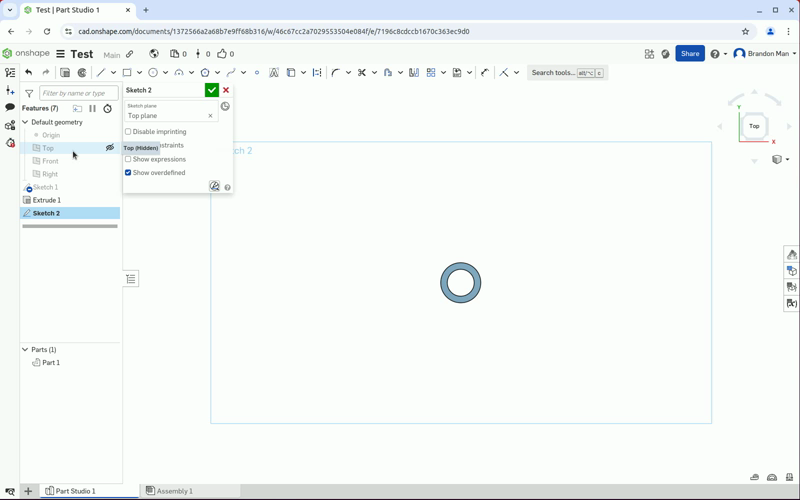
mouse_move(73, 352)
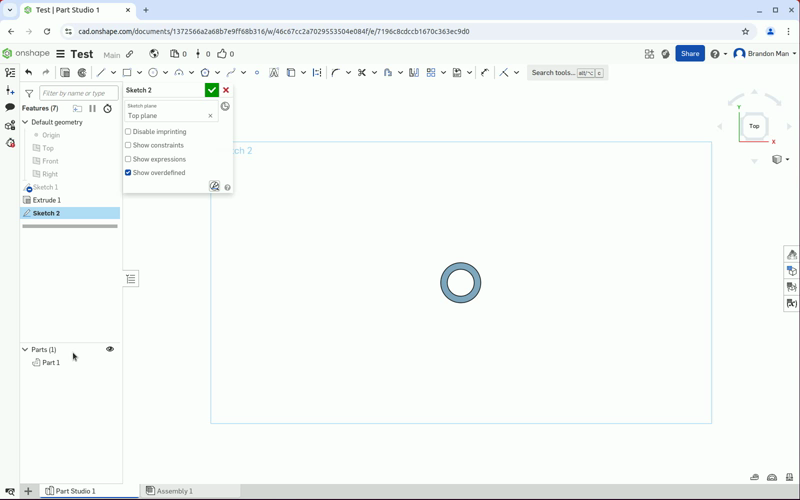
key(y)
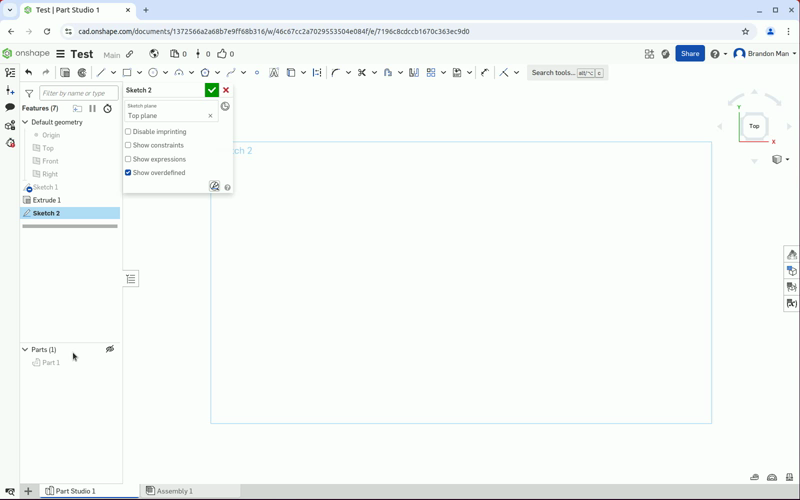
key(c)
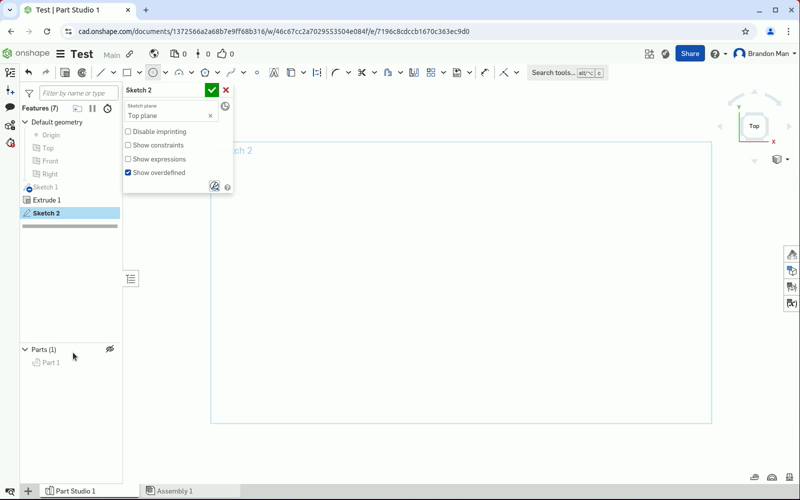
key_down(shift)
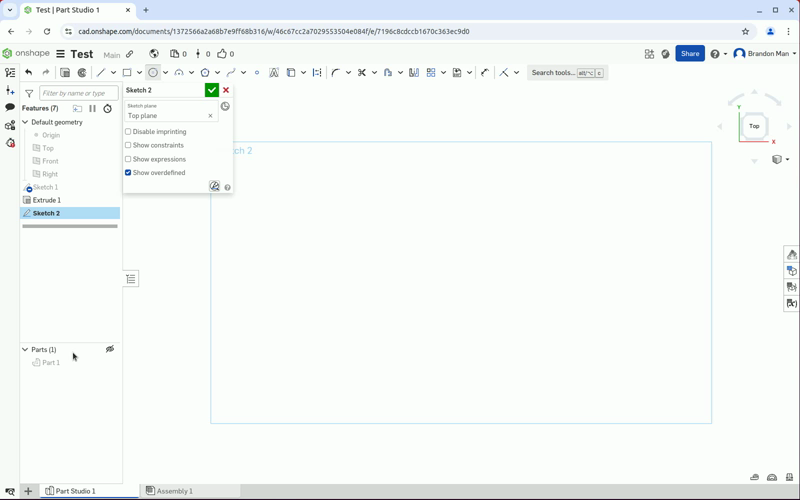
mouse_move(461, 282)
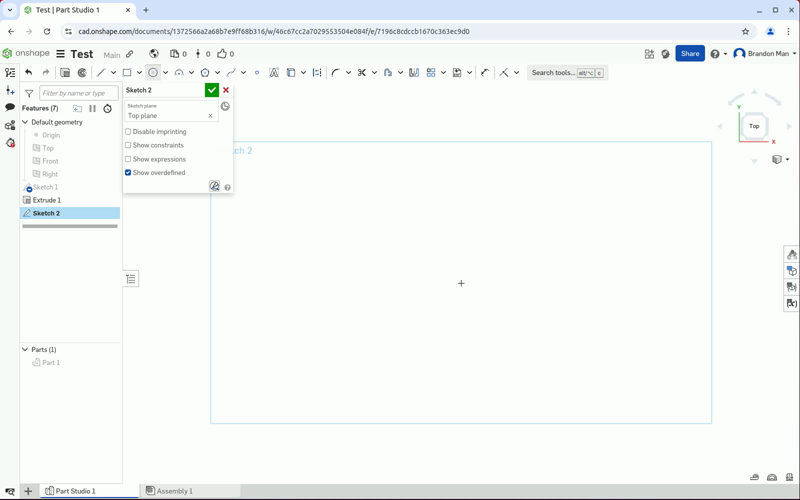
click(461, 282)
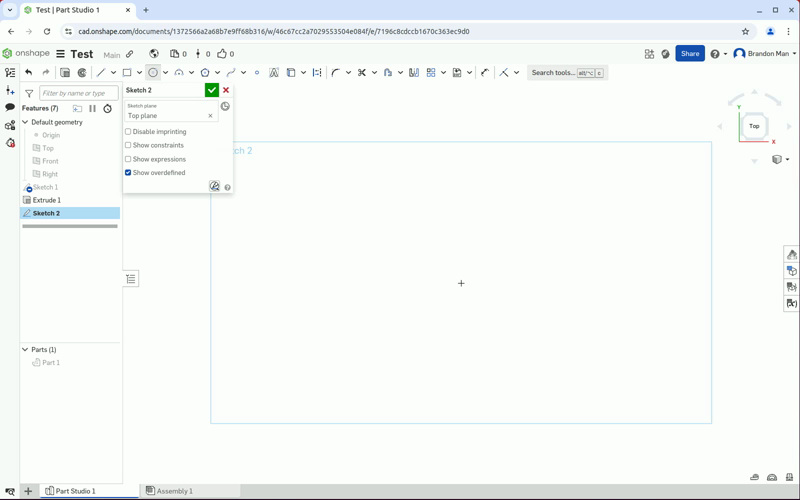
key_up(shift)
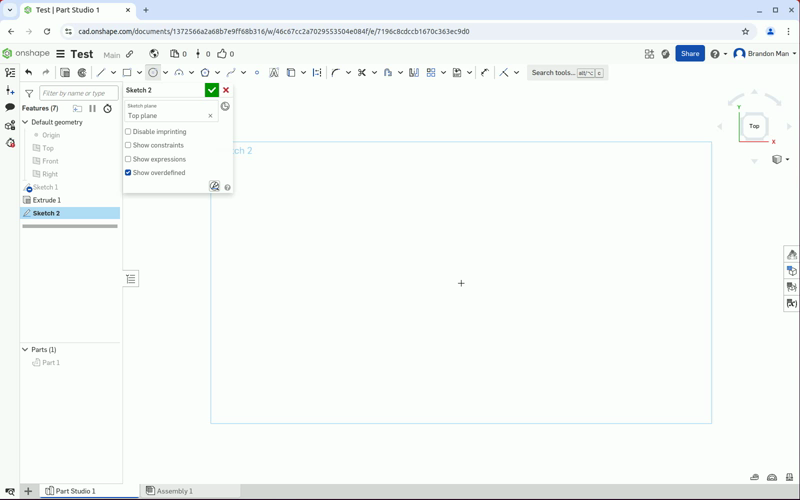
mouse_move(474, 282)
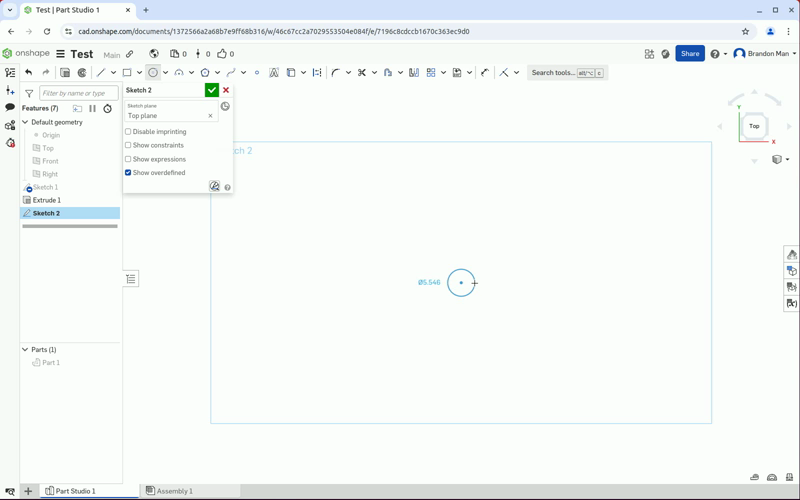
click(474, 282)
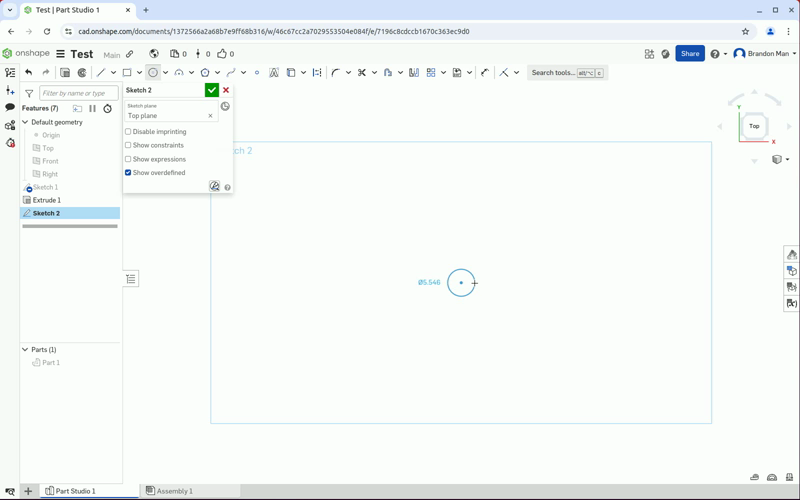
key(esc)
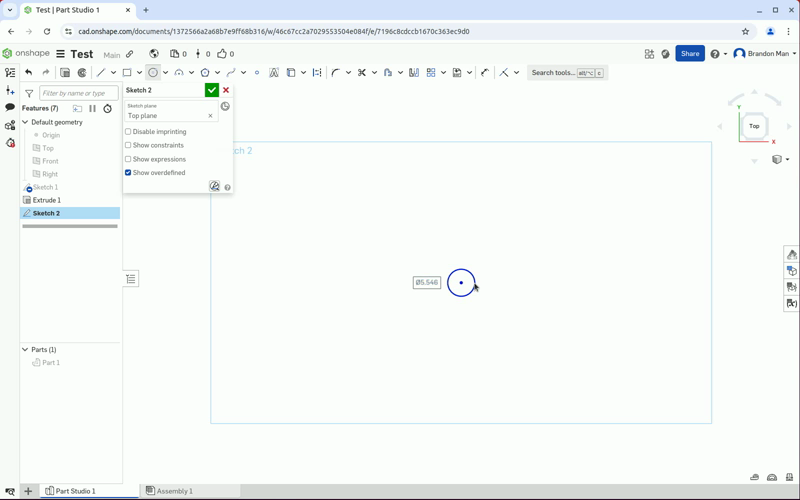
mouse_move(460, 294)
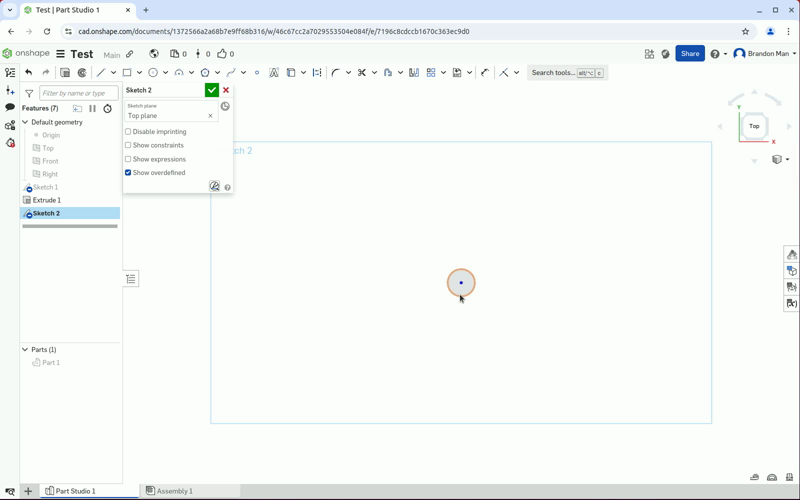
scroll(6)
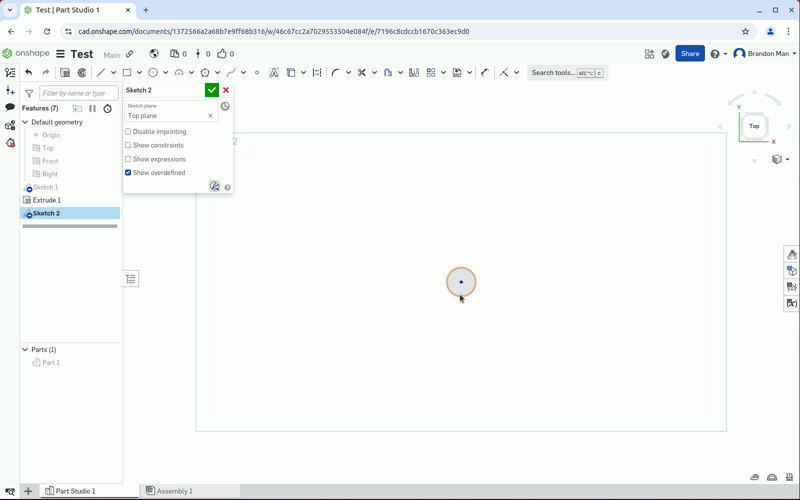
scroll(6)
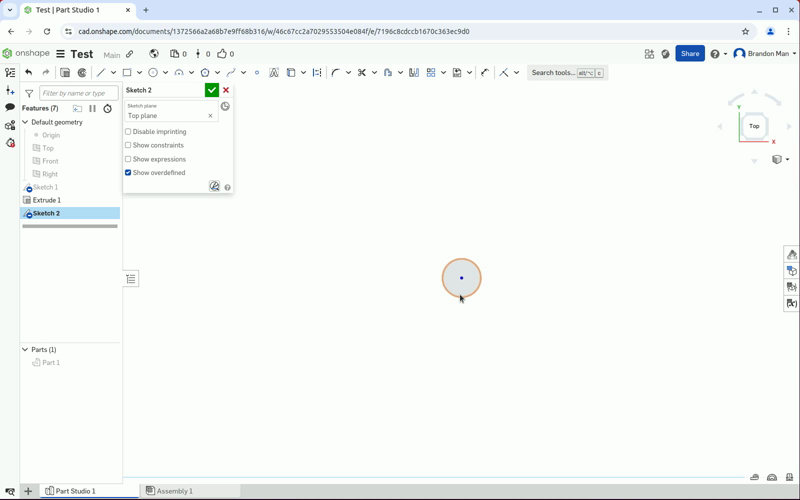
scroll(6)
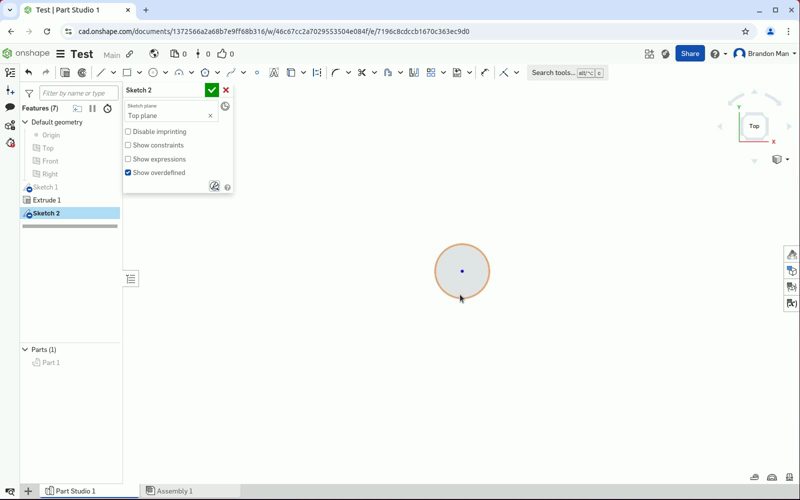
scroll(6)
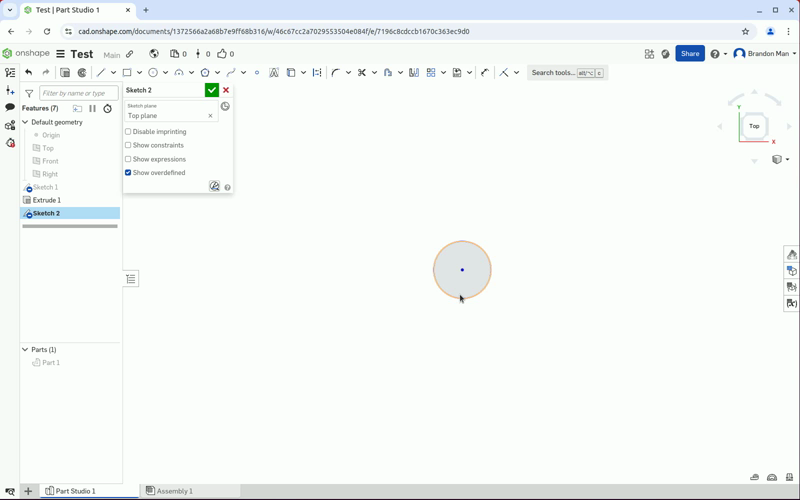
scroll(6)
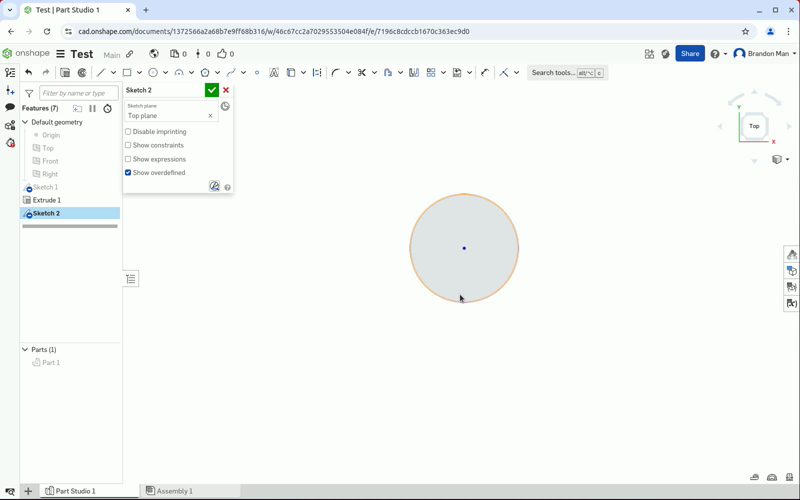
scroll(6)
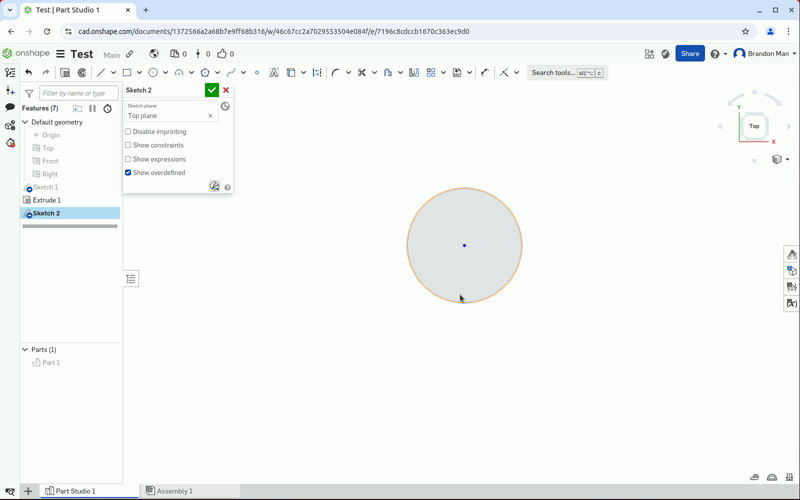
scroll(6)
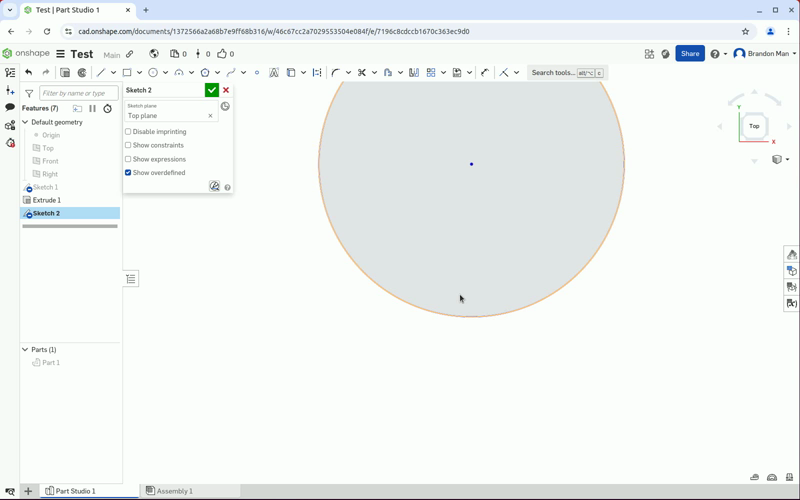
click(460, 294)
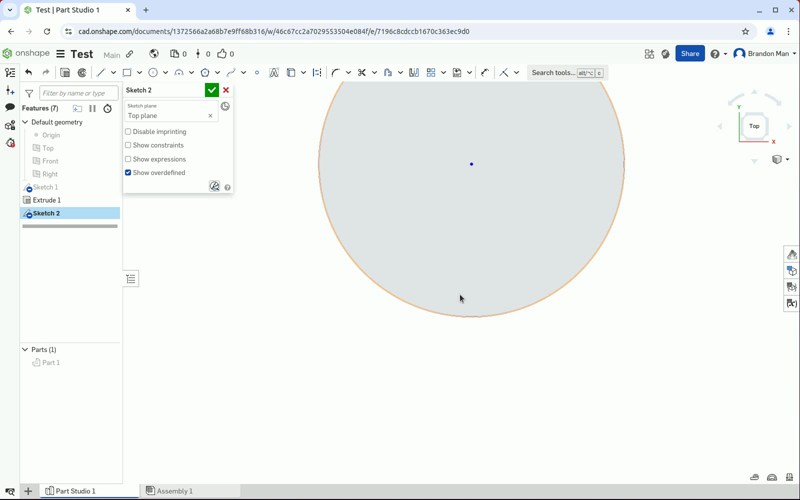
scroll(-6)
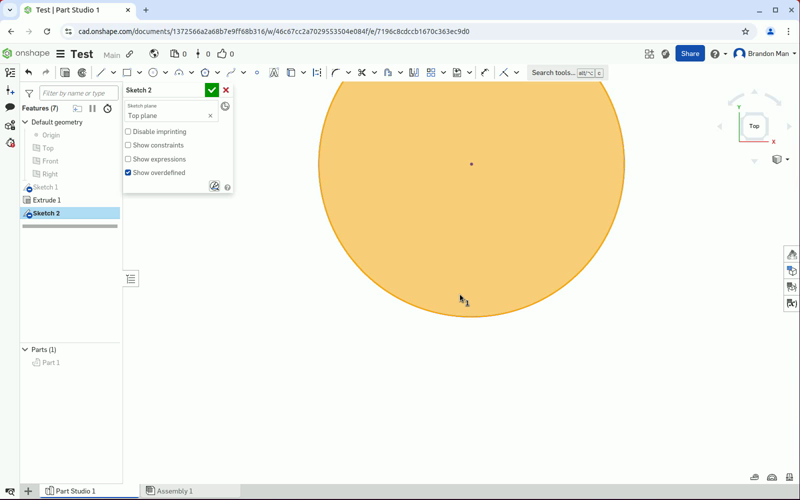
scroll(-6)
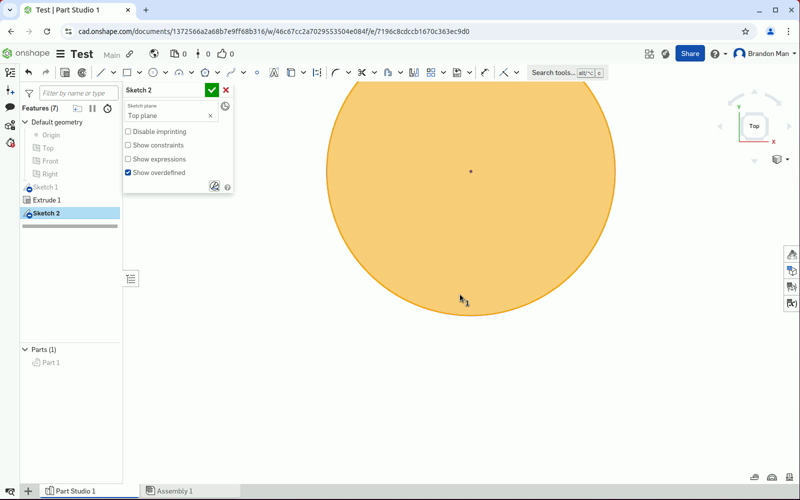
scroll(-6)
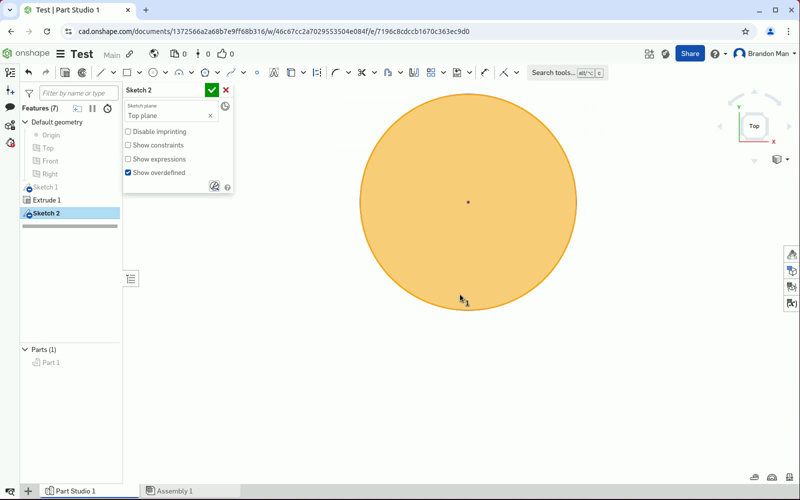
scroll(-6)
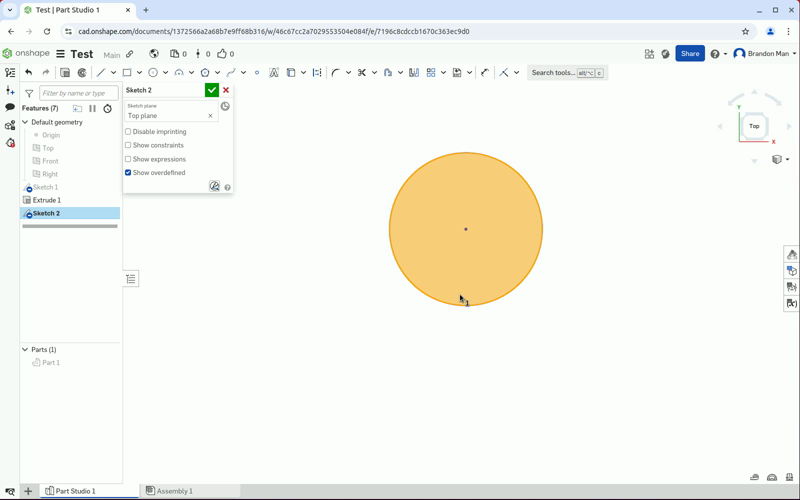
scroll(-6)
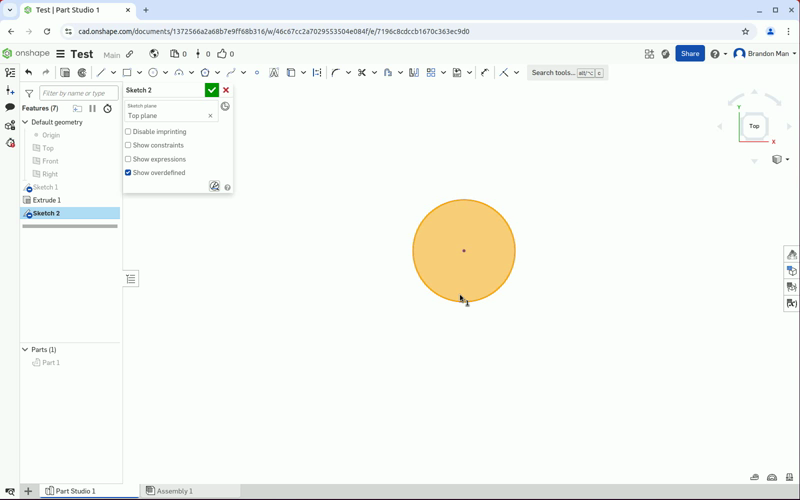
scroll(-6)
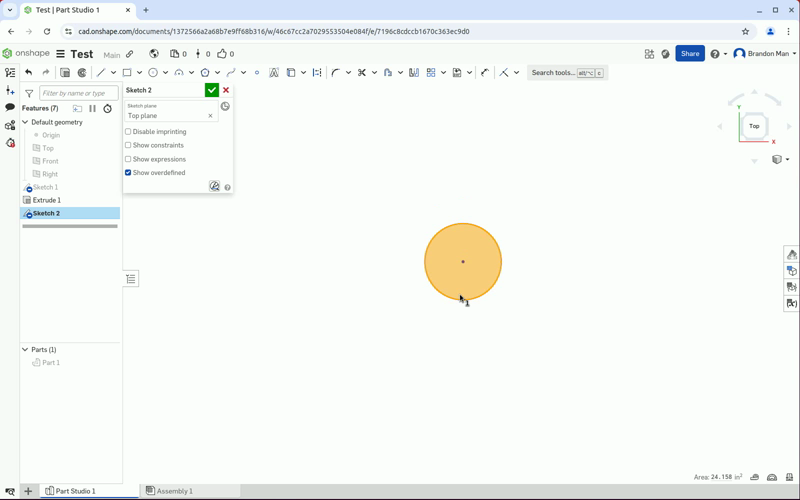
scroll(-6)
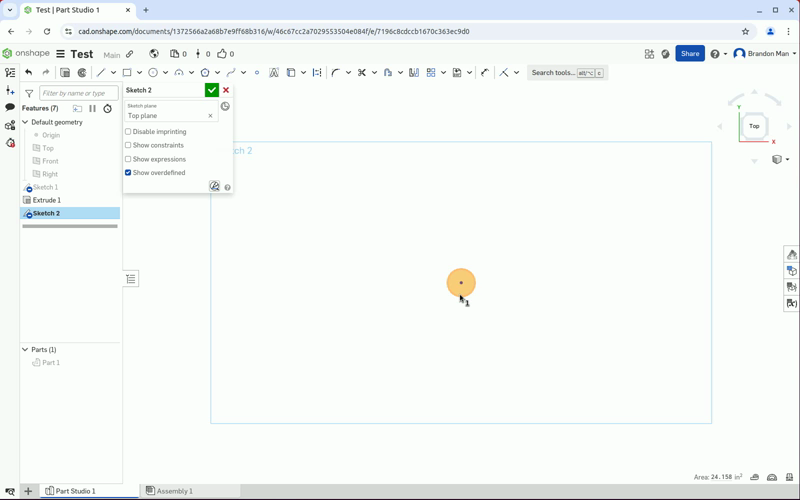
mouse_move(73, 352)
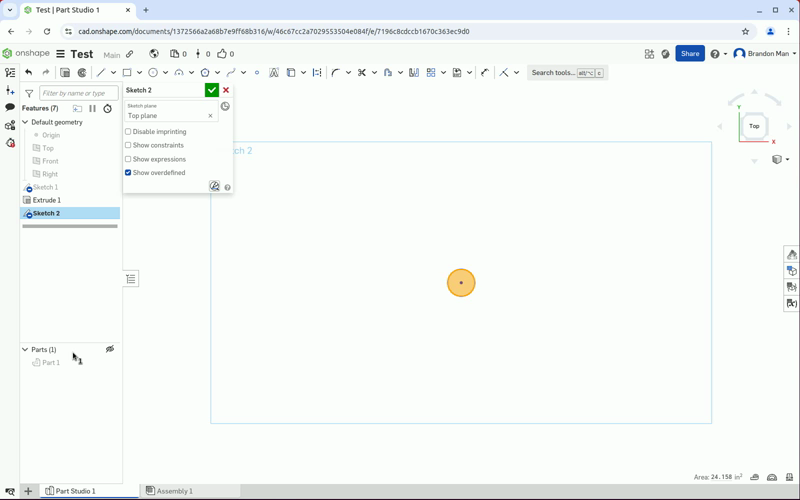
key(shift+y)
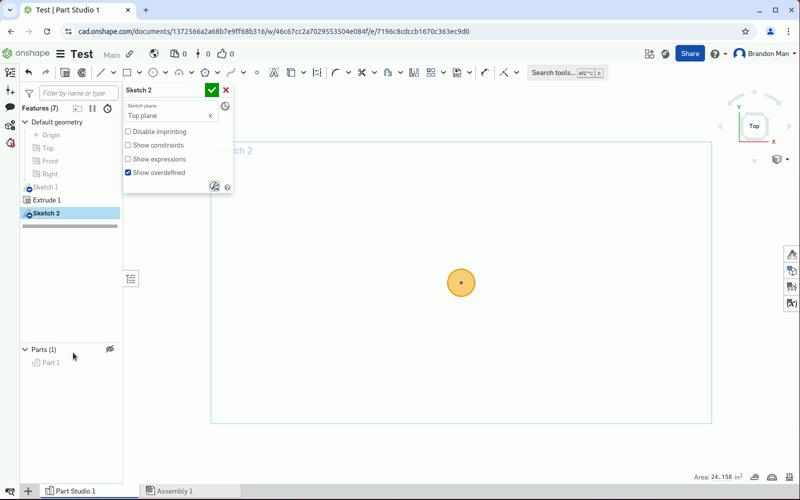
key(shift+e)
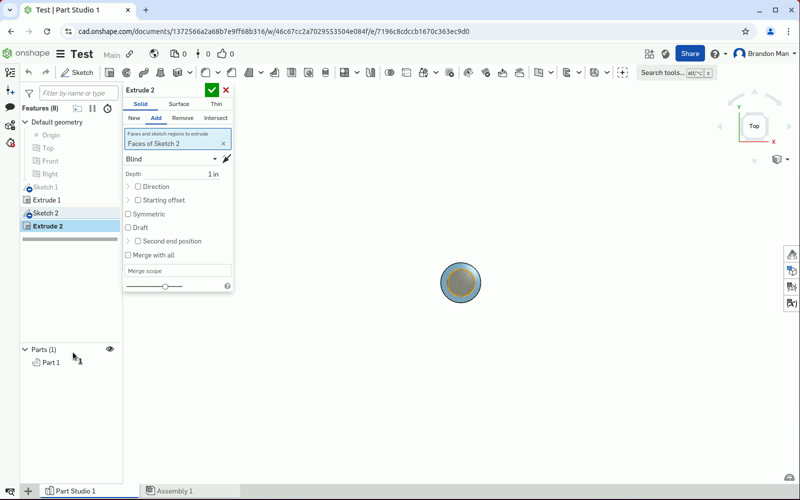
mouse_move(143, 106)
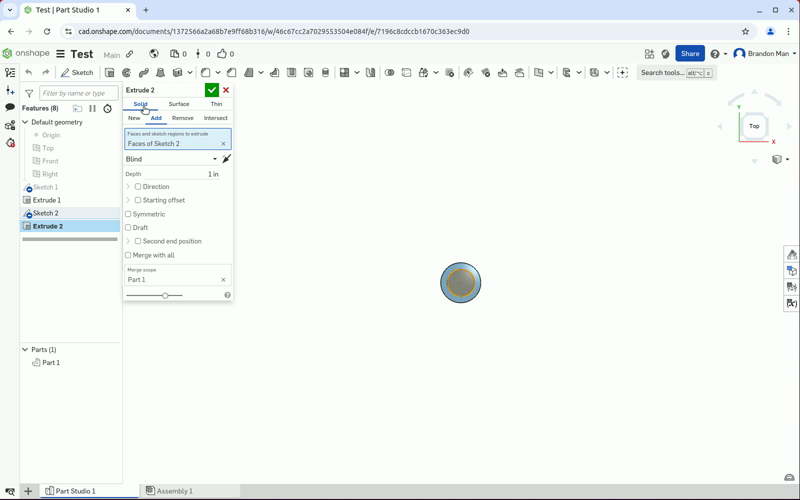
click(143, 106)
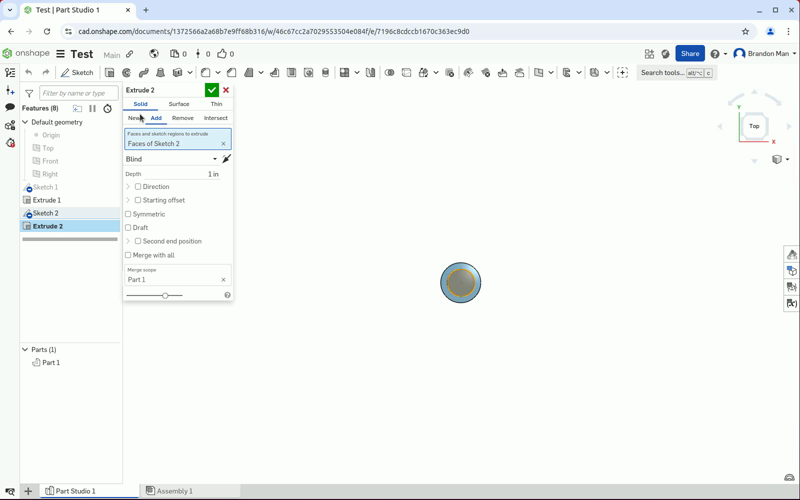
mouse_move(137, 120)
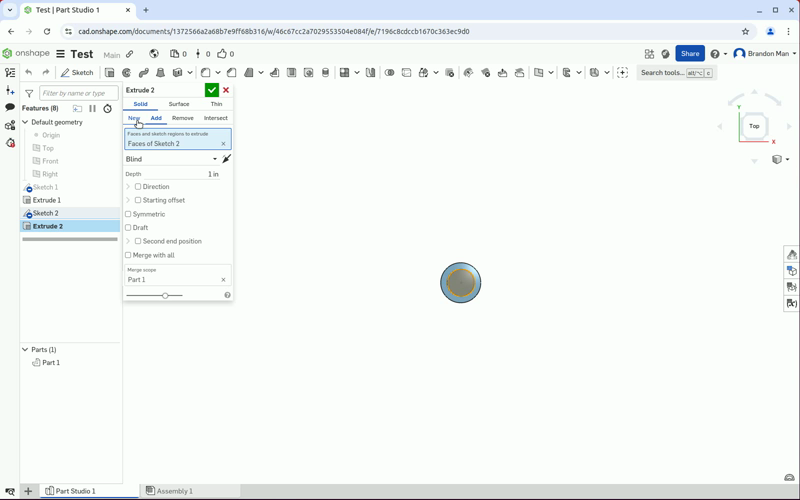
click(137, 120)
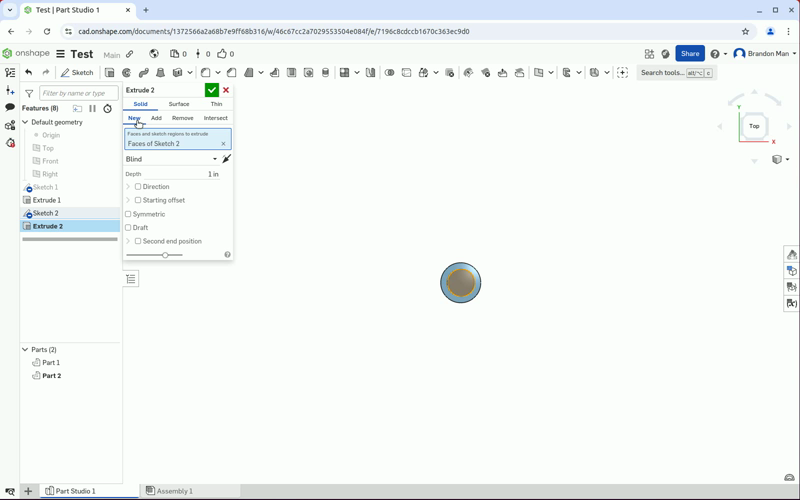
key(tab, 4)
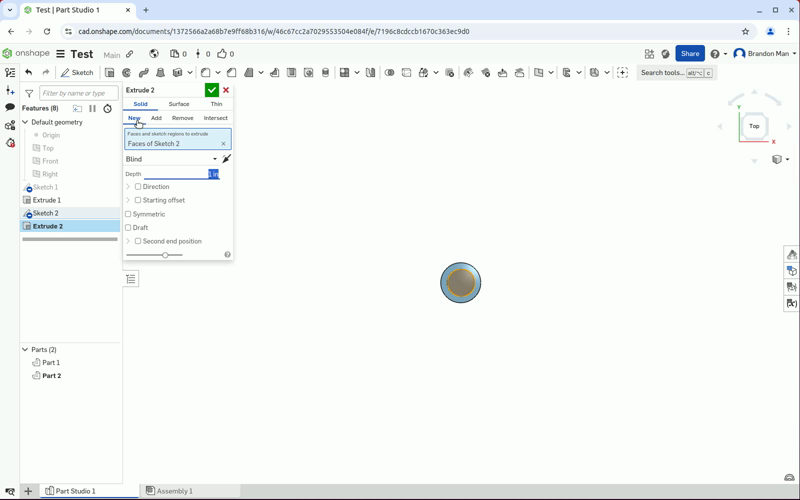
text(-3.851)
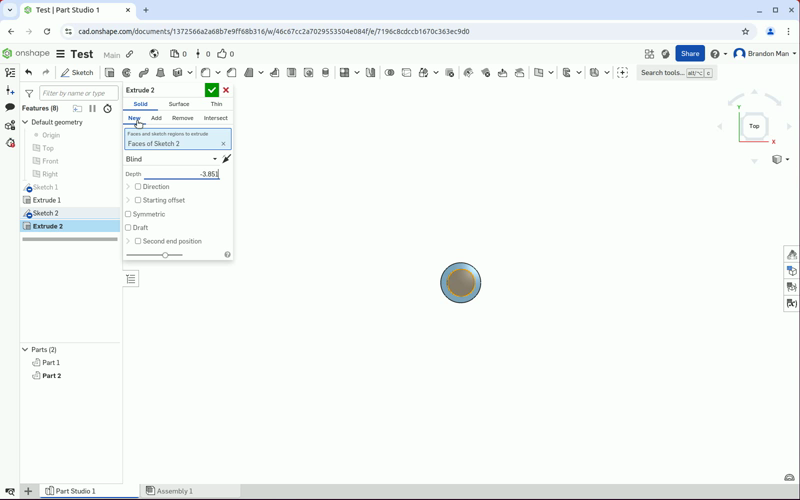
key(enter)
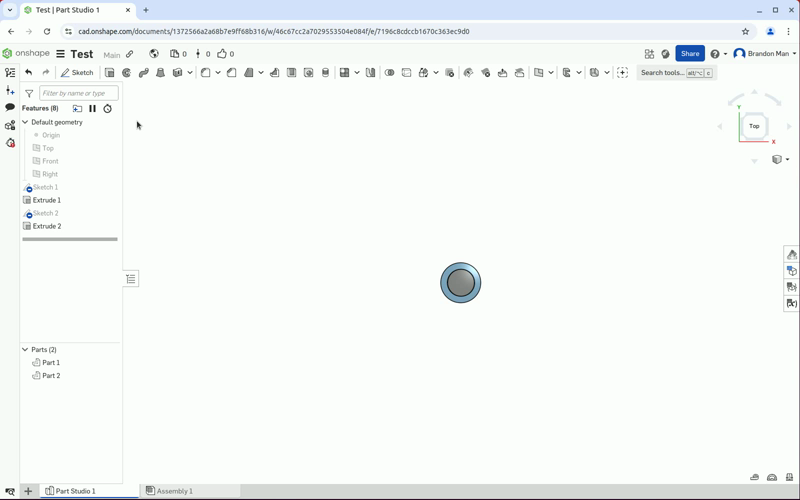
key(shift+h)
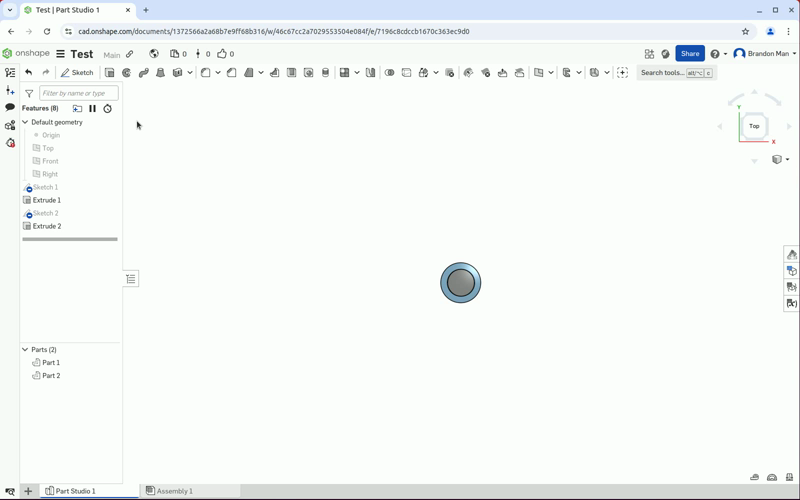
key(shift+h)
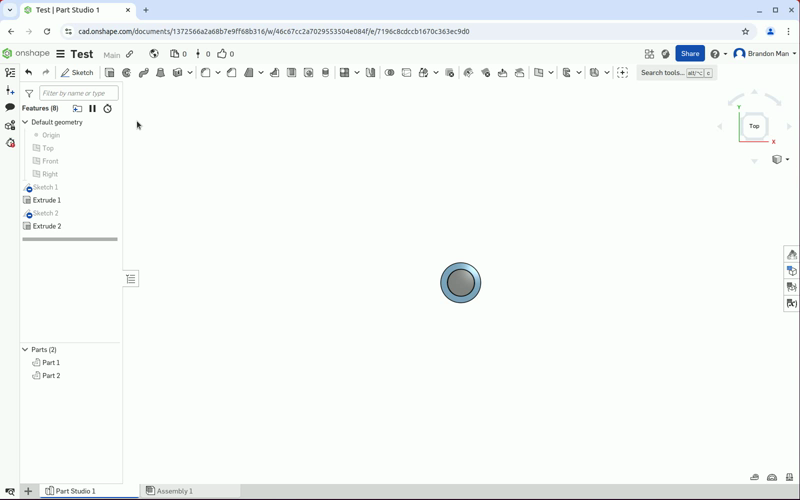
mouse_move(73, 189)
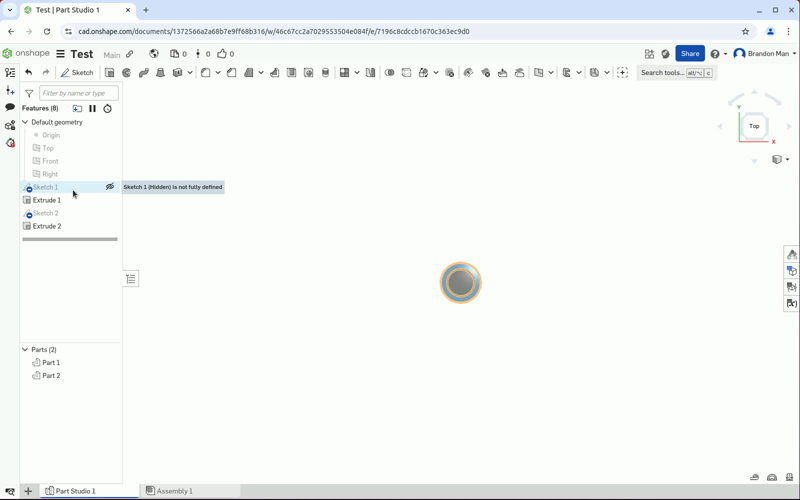
click(73, 189)
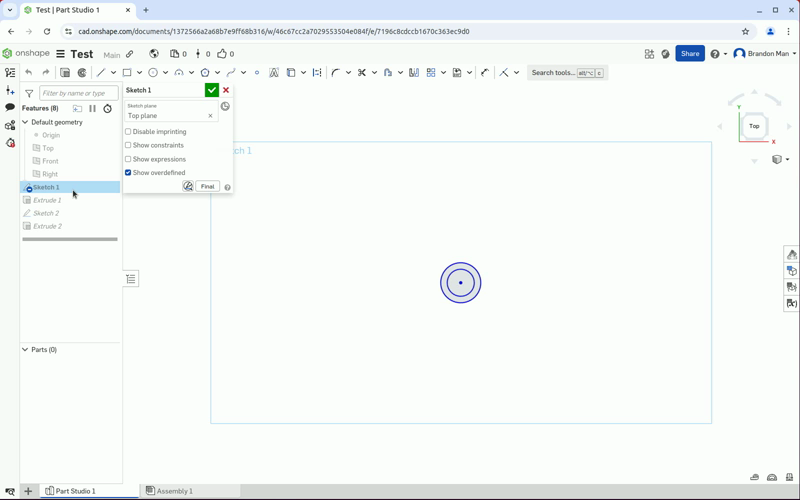
mouse_move(229, 92)
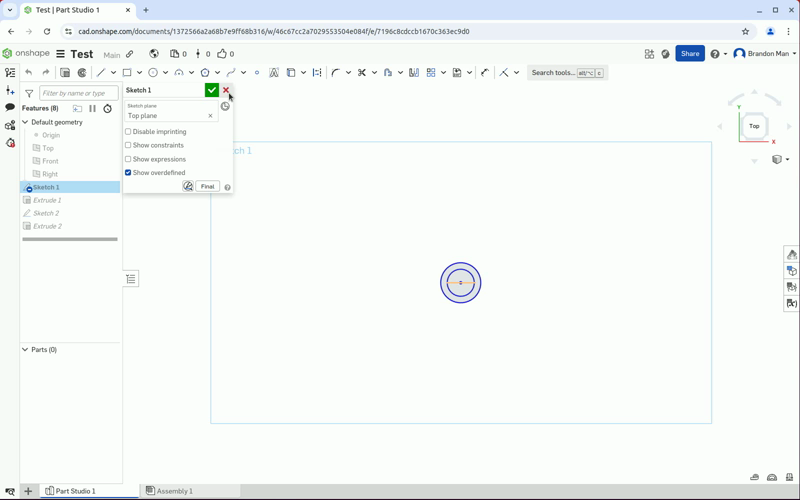
click(229, 92)
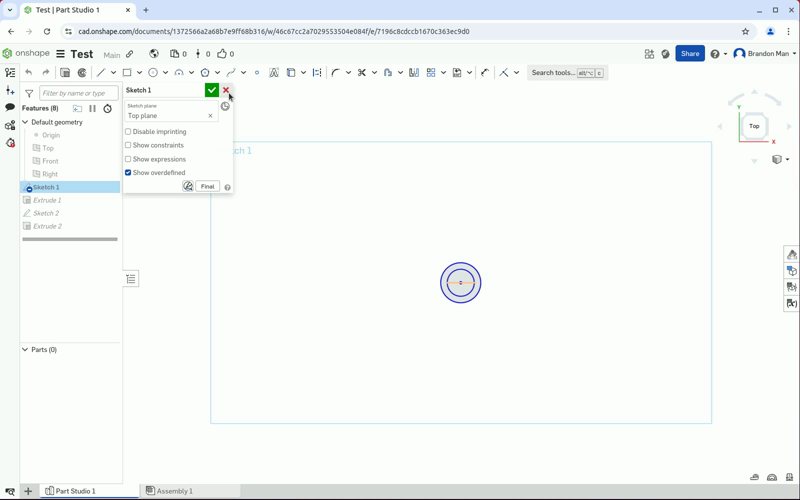
key(shift+s)
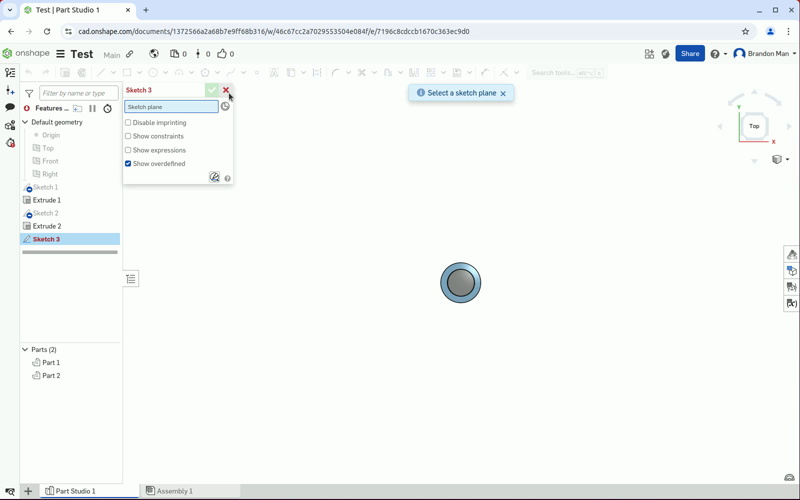
mouse_move(73, 150)
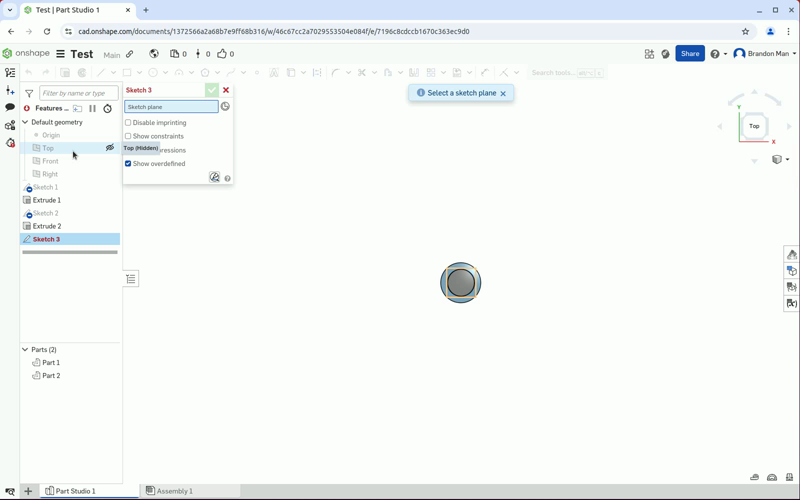
click(73, 150)
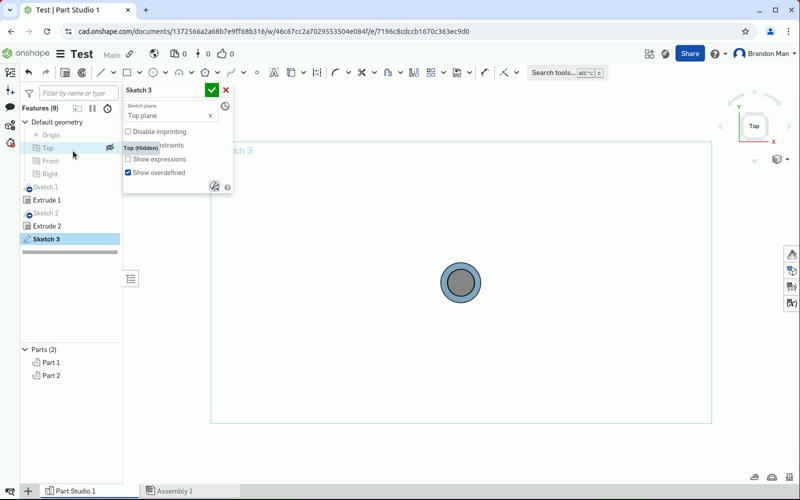
mouse_move(73, 352)
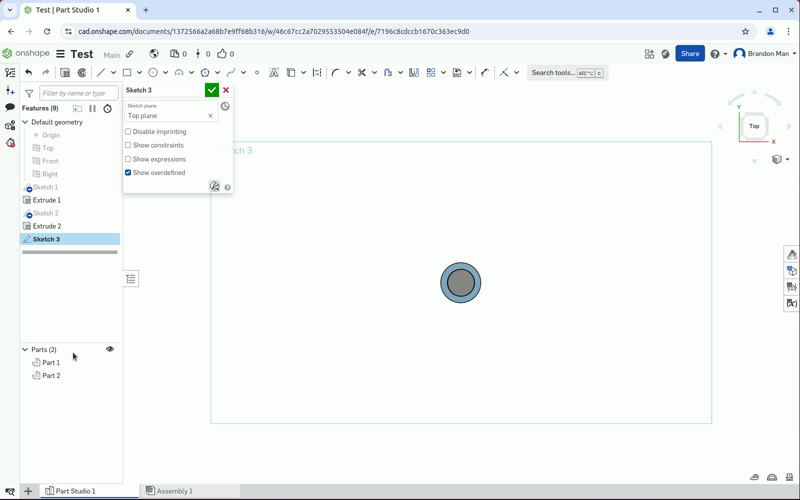
key(y)
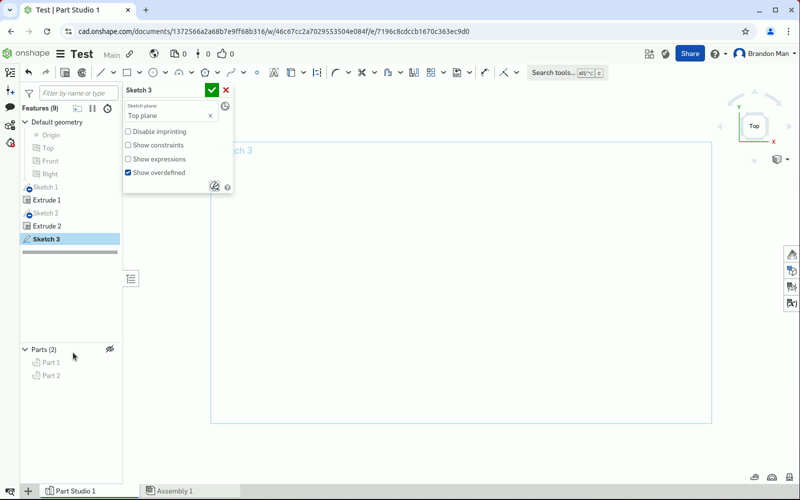
key(c)
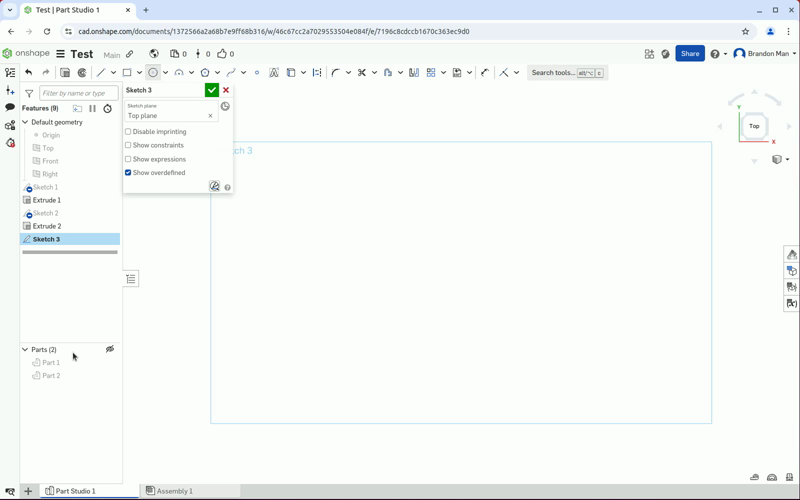
key_down(shift)
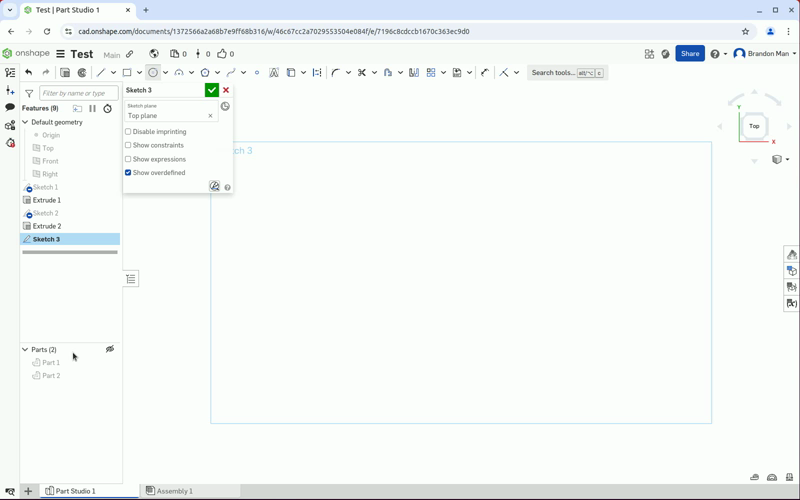
mouse_move(461, 282)
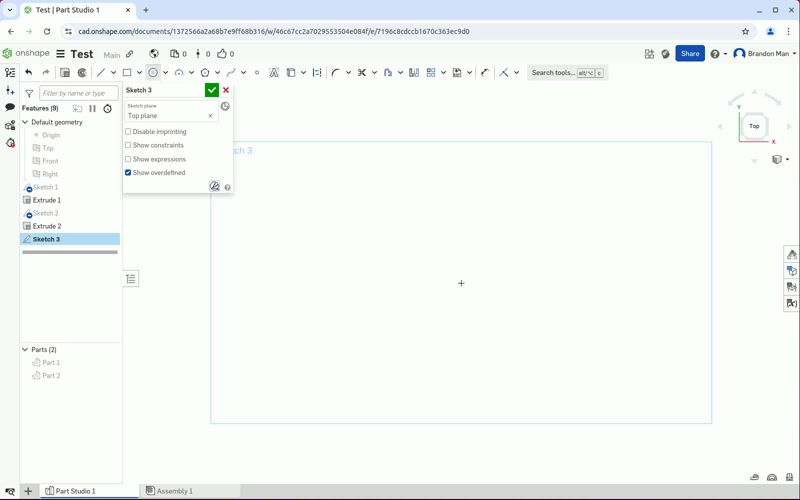
click(461, 282)
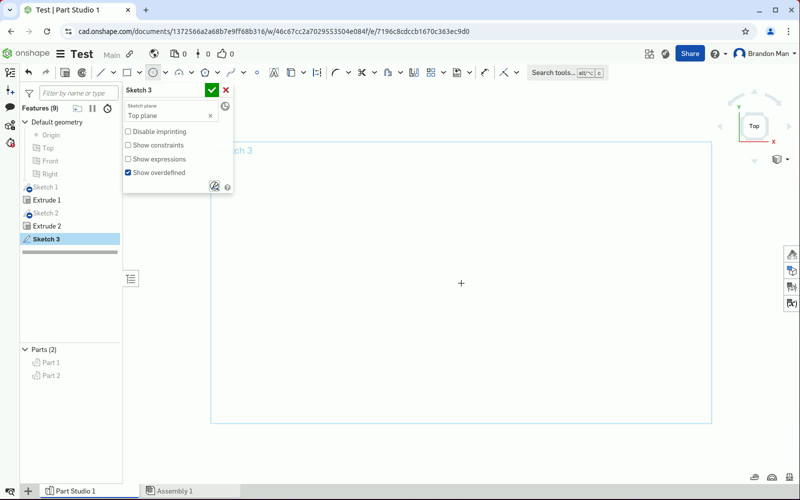
key_up(shift)
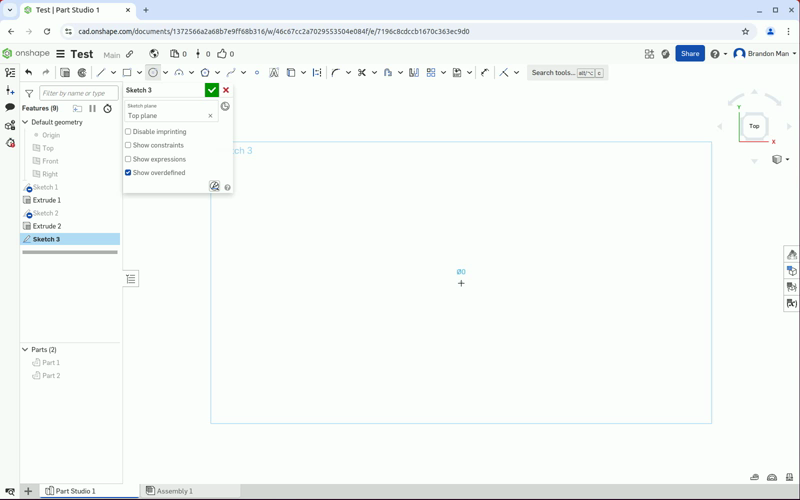
mouse_move(474, 282)
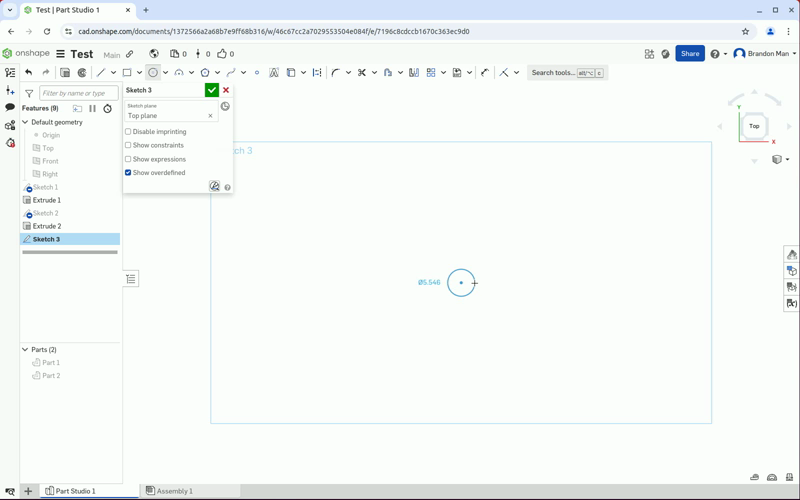
click(474, 282)
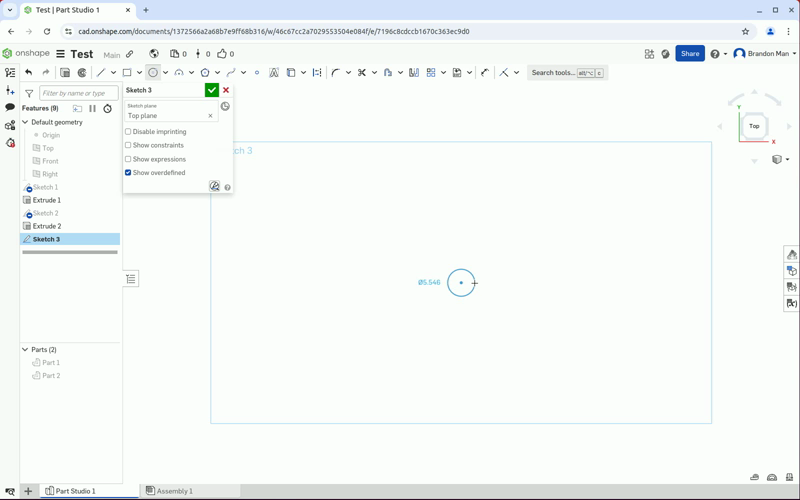
key(esc)
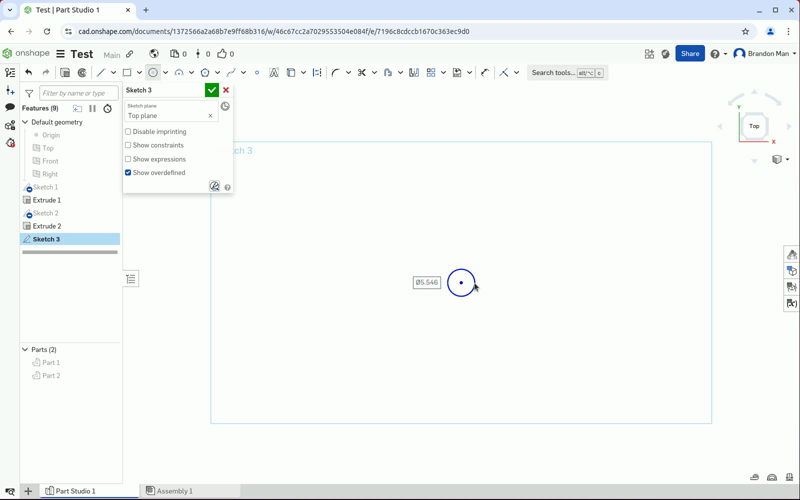
mouse_move(464, 273)
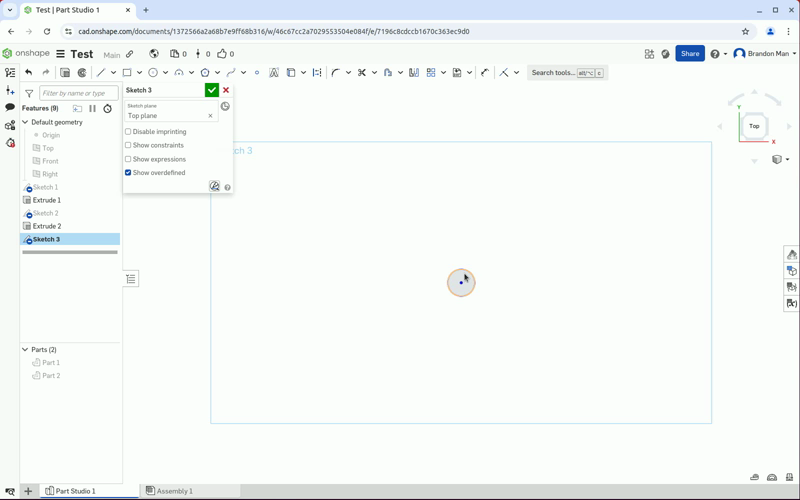
scroll(6)
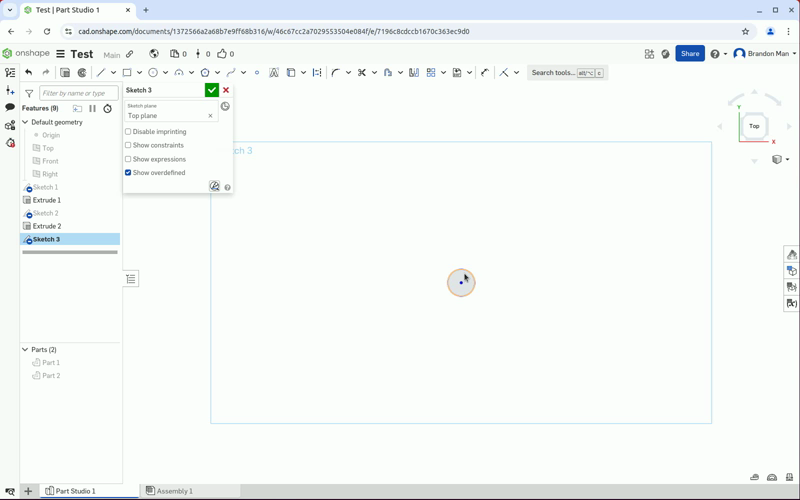
scroll(6)
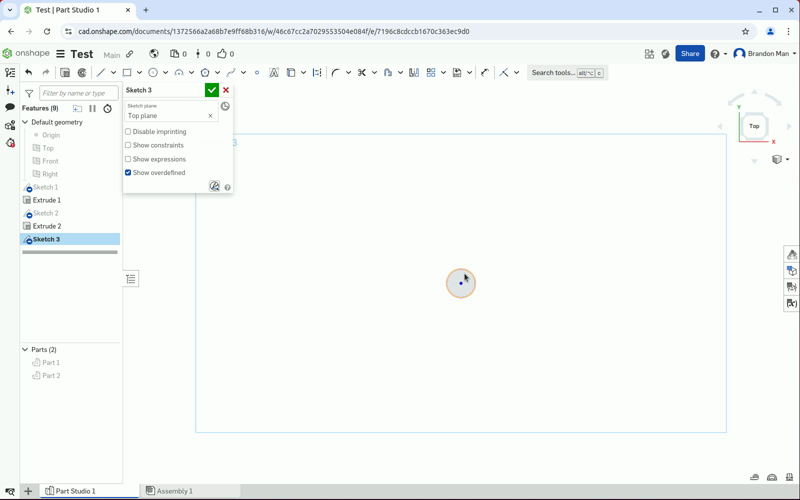
scroll(6)
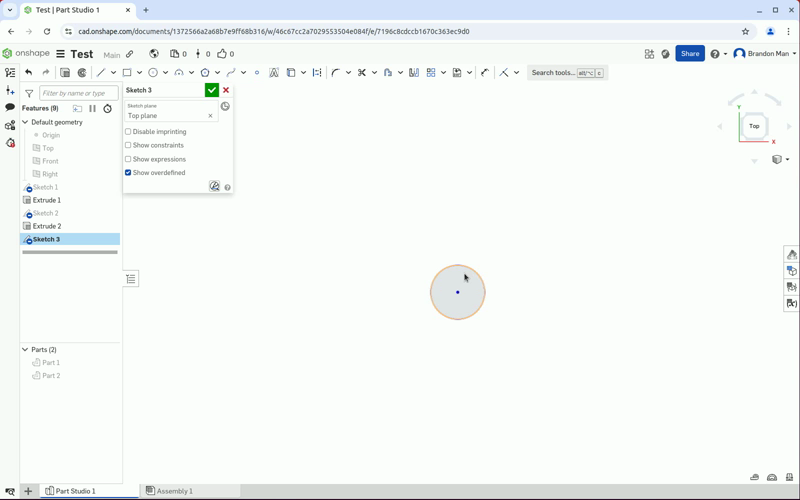
scroll(6)
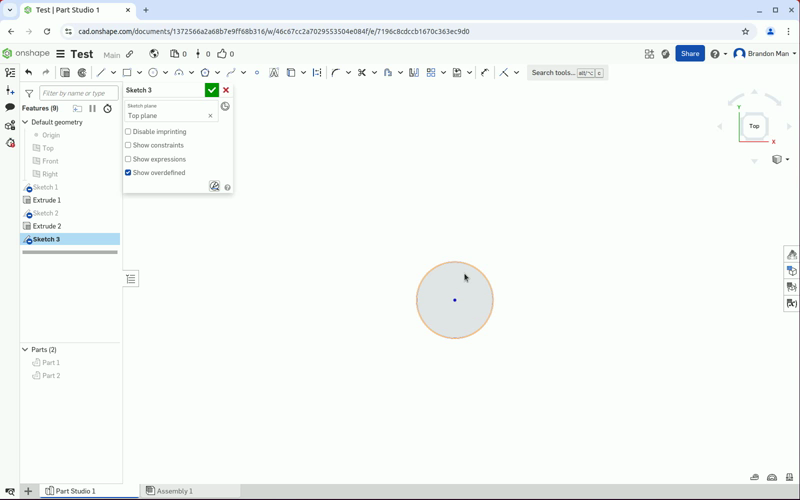
scroll(6)
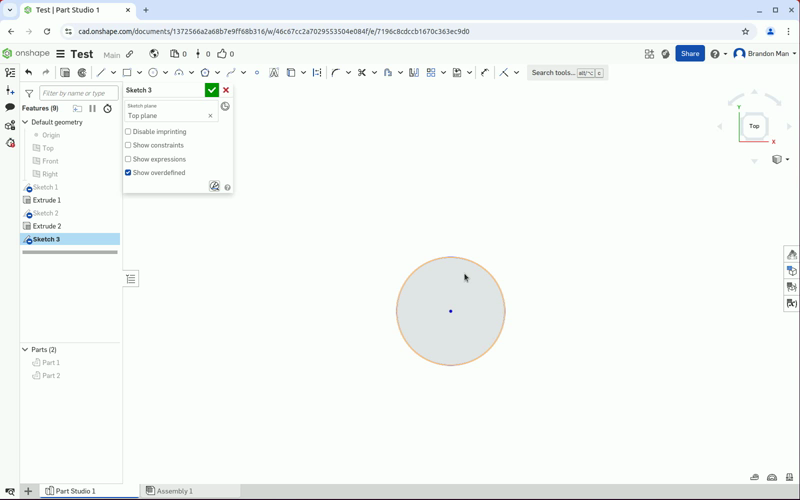
scroll(6)
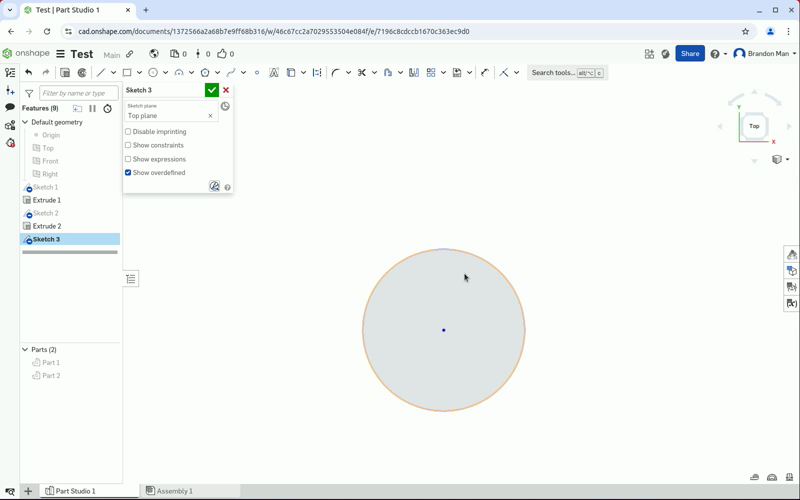
scroll(6)
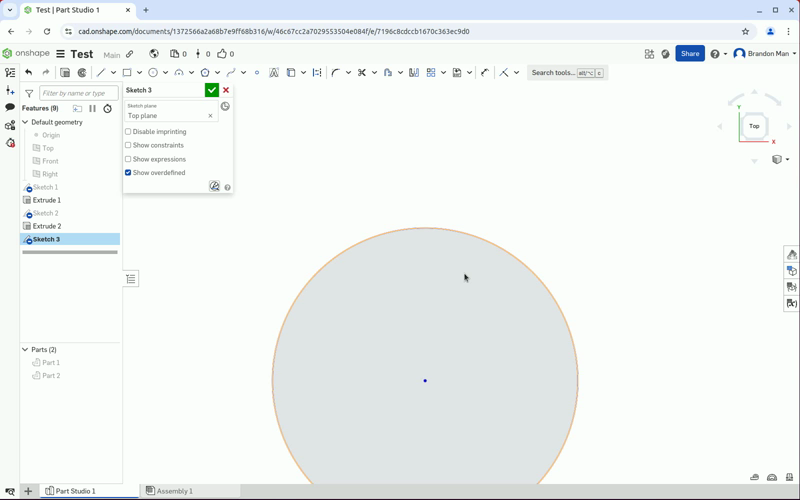
click(464, 273)
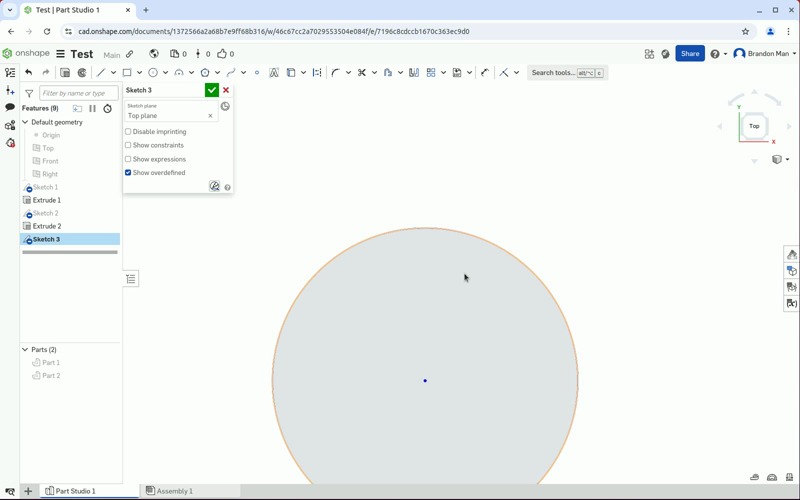
scroll(-6)
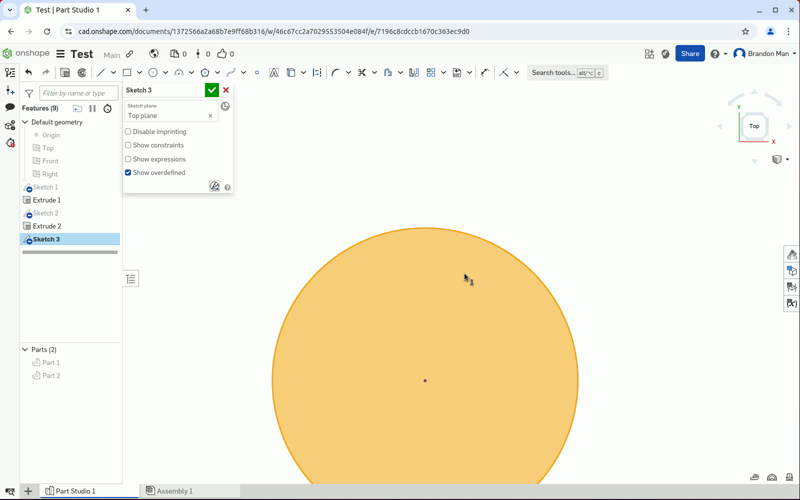
scroll(-6)
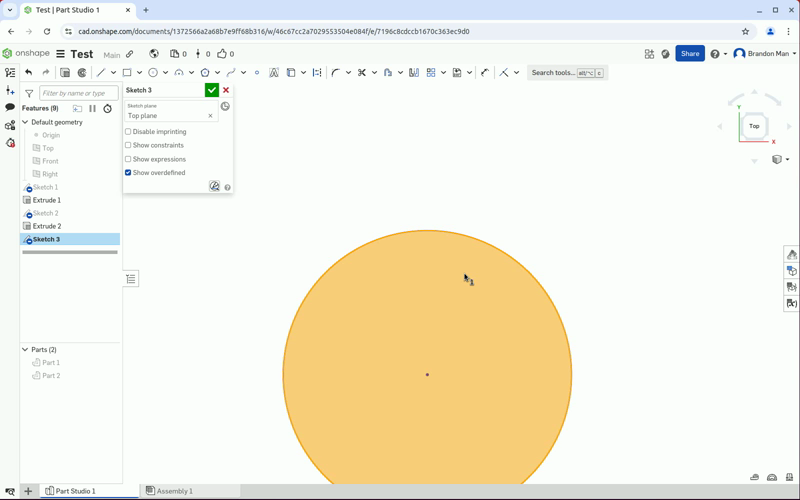
scroll(-6)
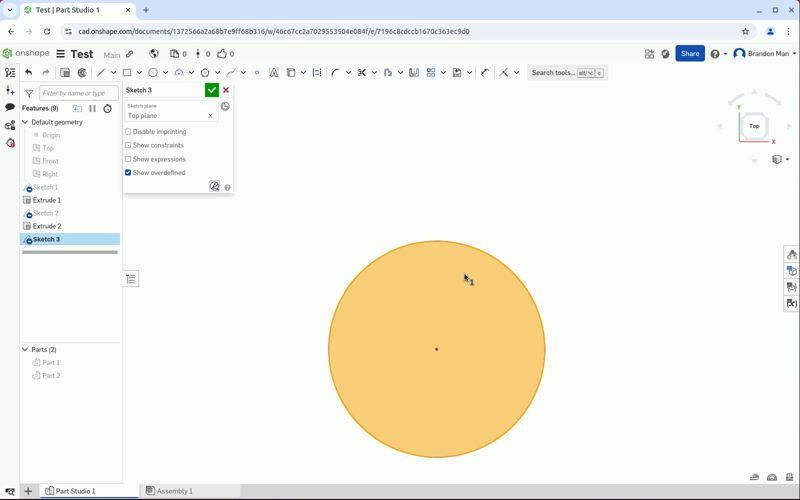
scroll(-6)
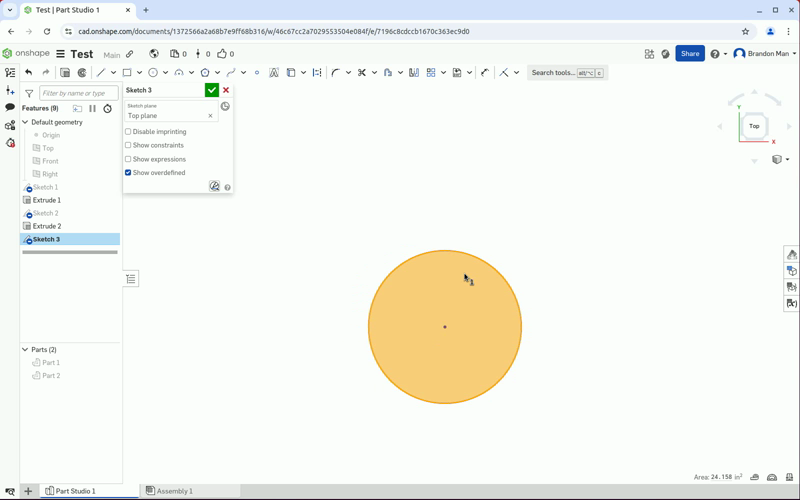
scroll(-6)
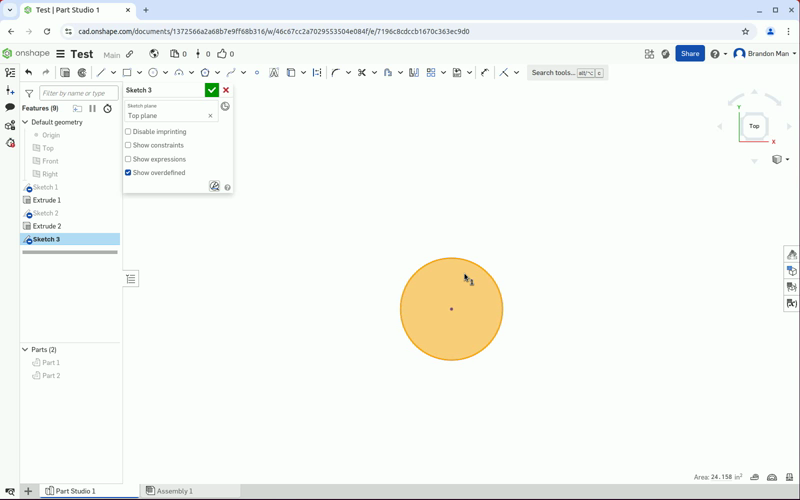
scroll(-6)
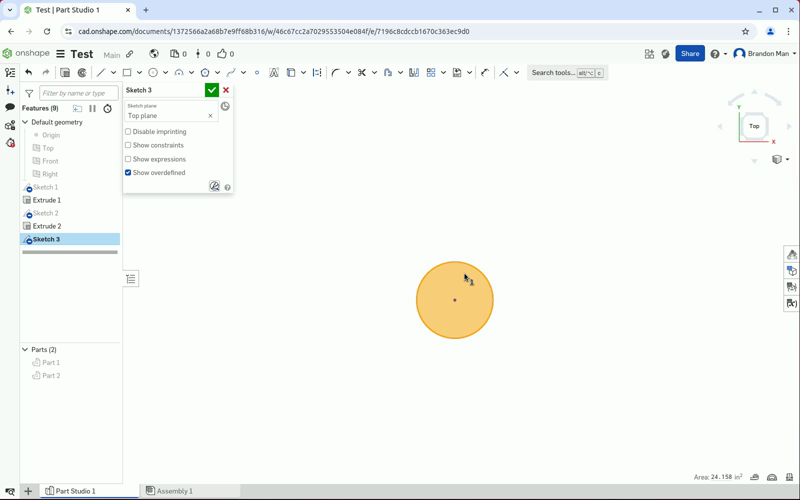
scroll(-6)
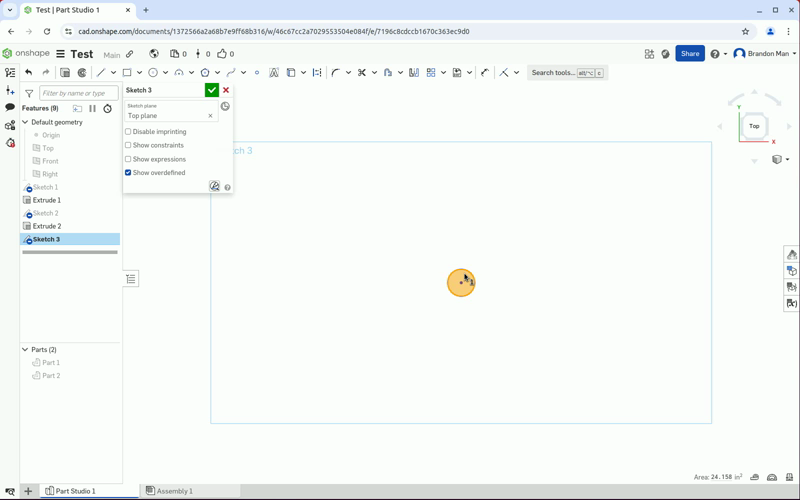
mouse_move(73, 352)
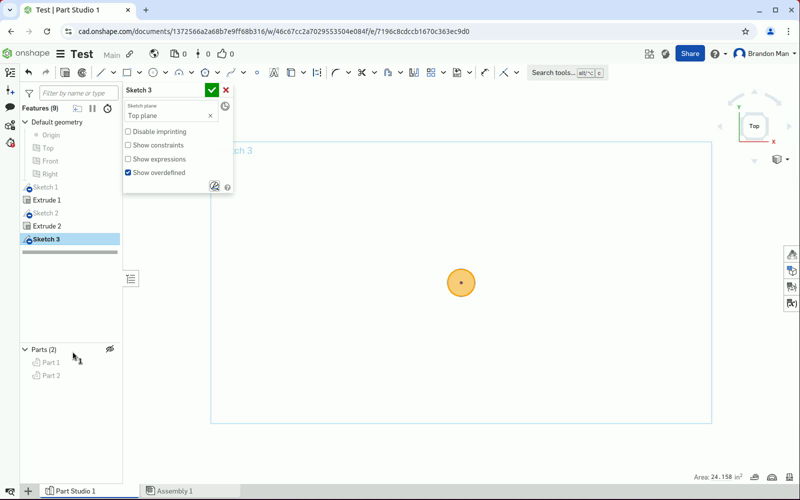
key(shift+y)
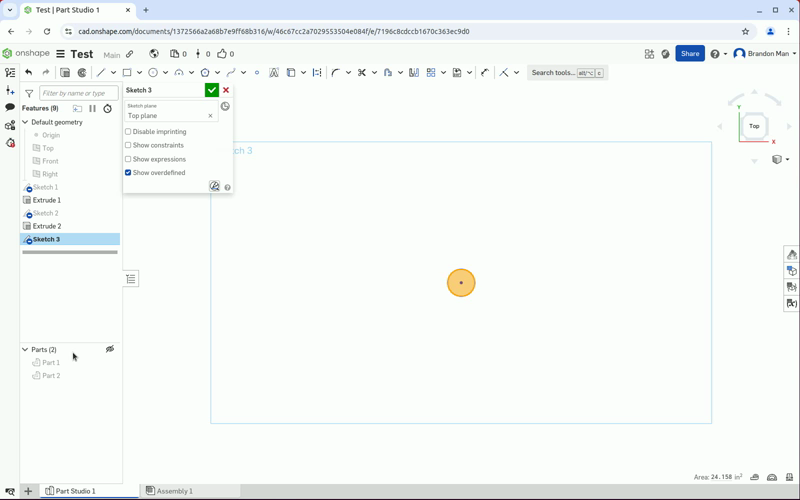
key(shift+e)
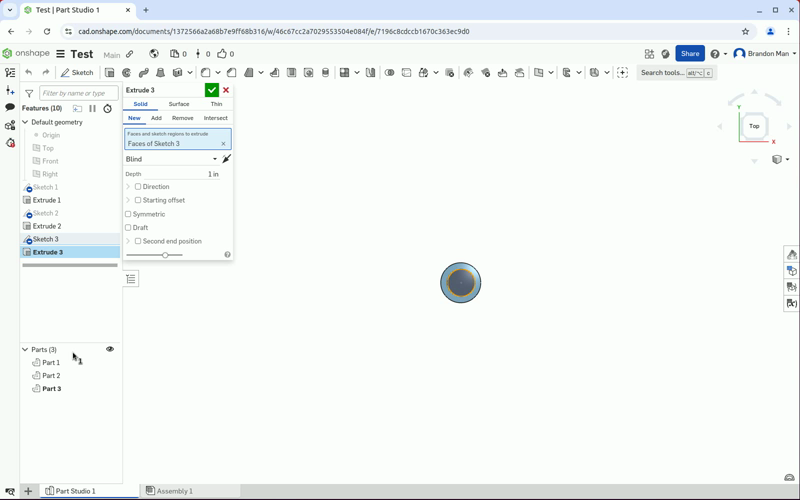
mouse_move(143, 106)
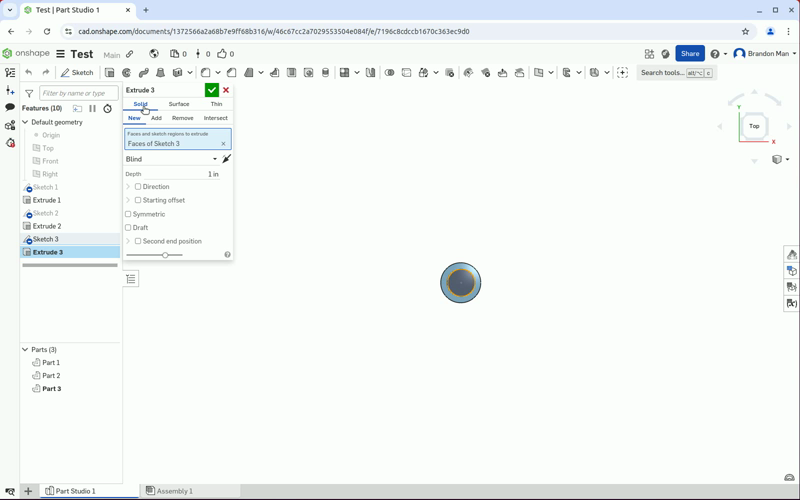
click(143, 106)
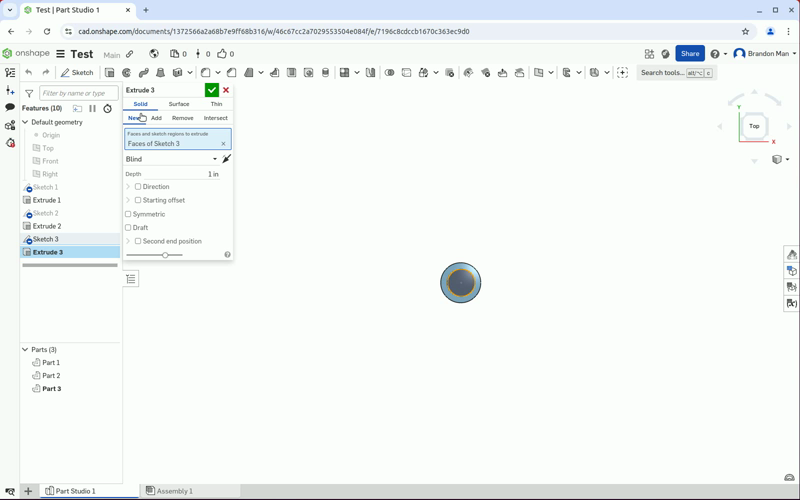
mouse_move(137, 120)
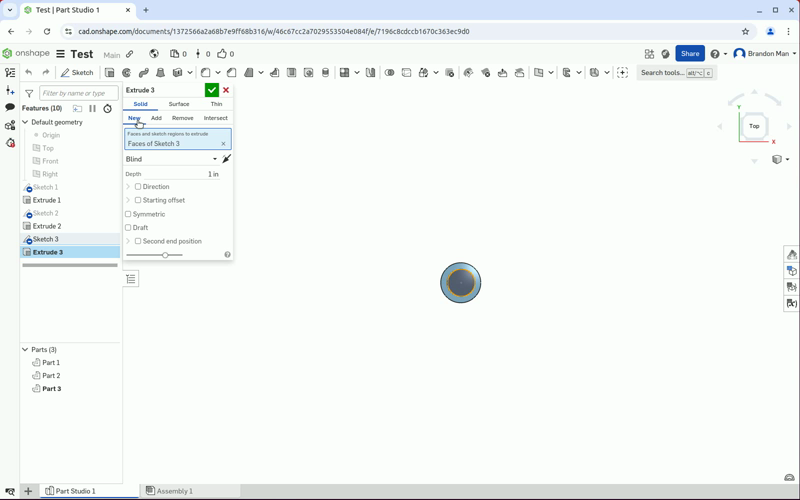
click(137, 120)
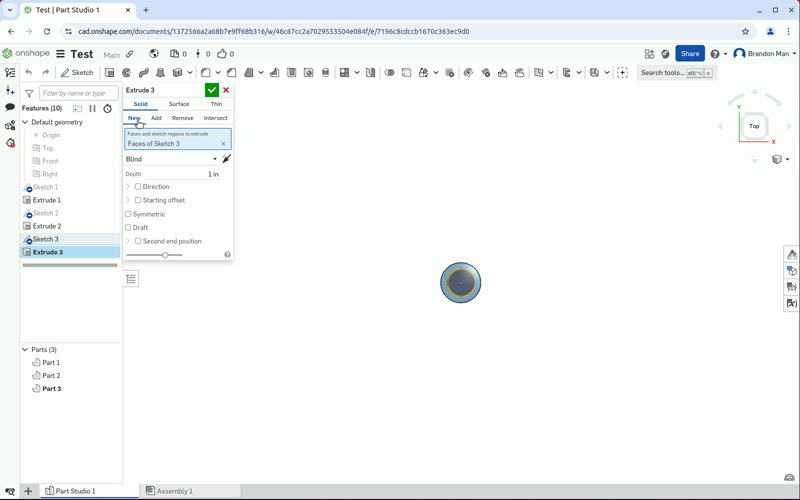
key(tab, 4)
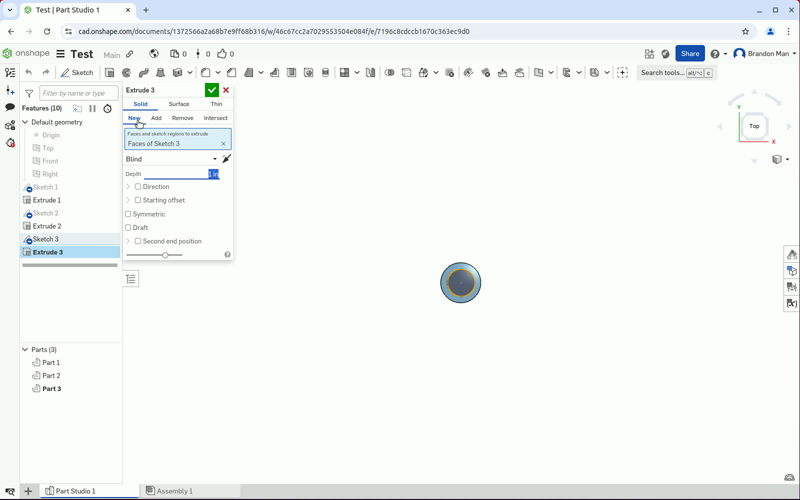
text(23.108)
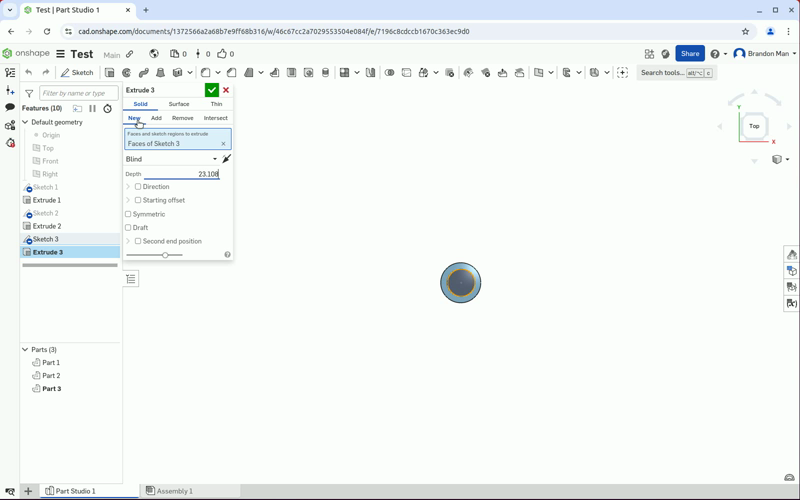
key(enter)
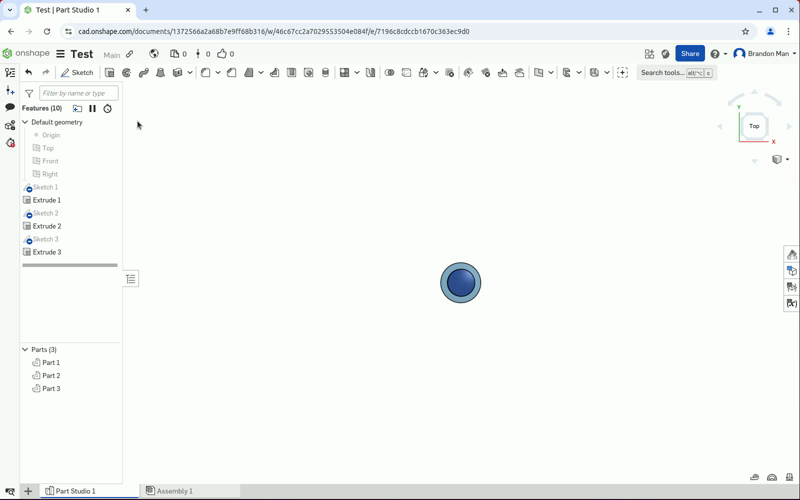
key(shift+h)
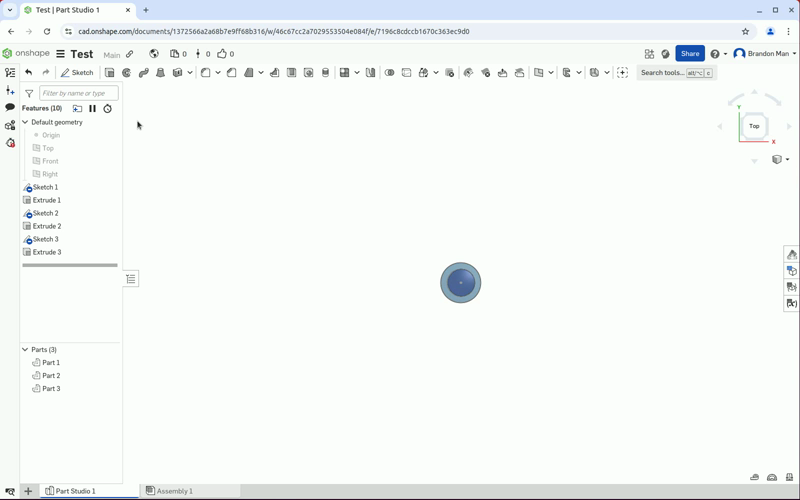
key(shift+h)
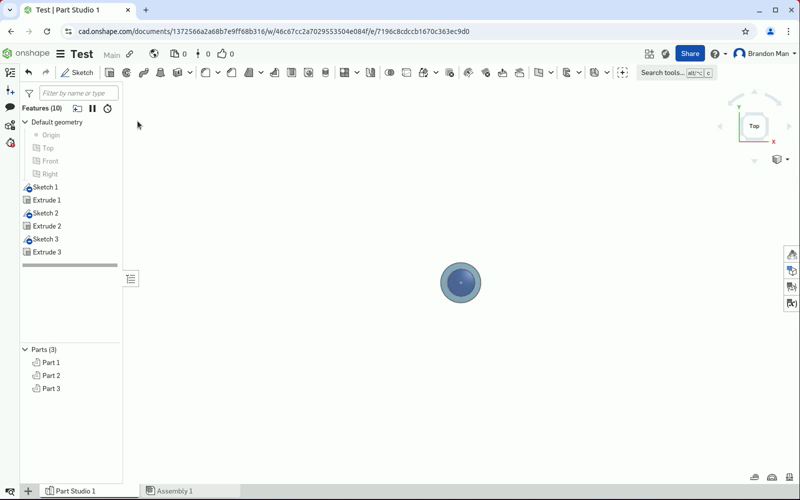
key(shift+7)
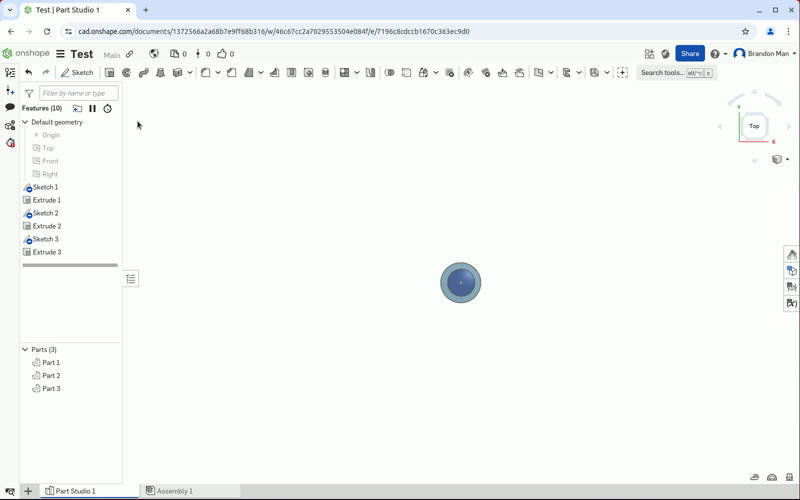
key(up, 3)
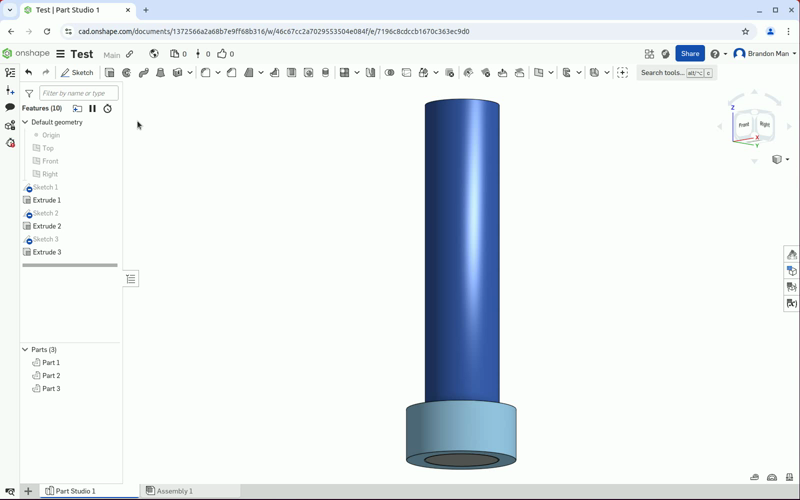
key(left, 3)
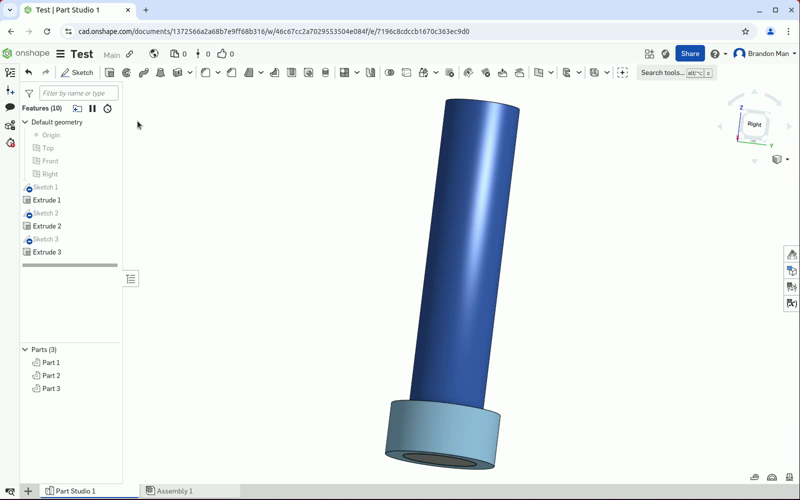
key(right, 3)
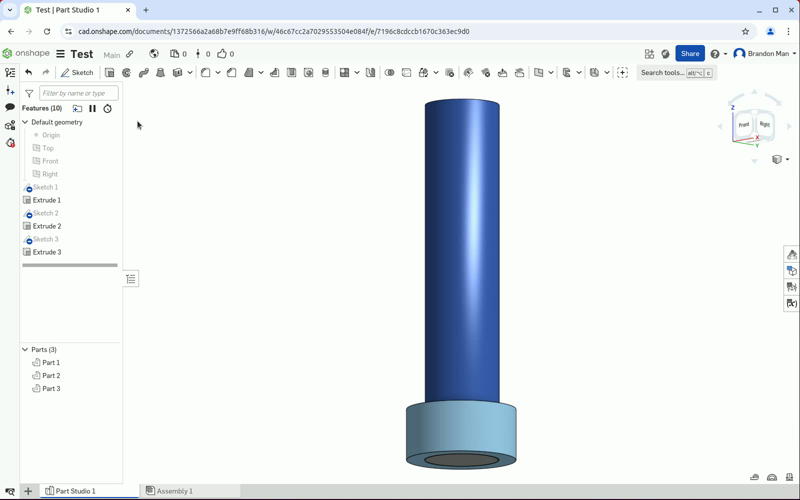
key(down, 3)
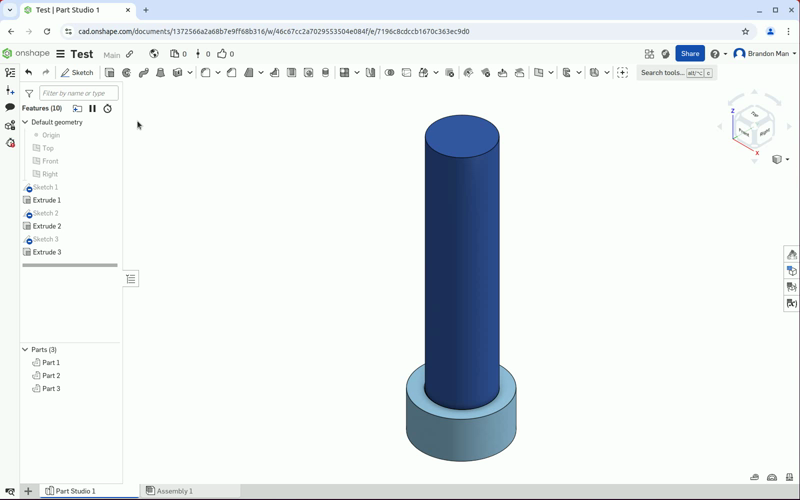
mouse_move(73, 189)
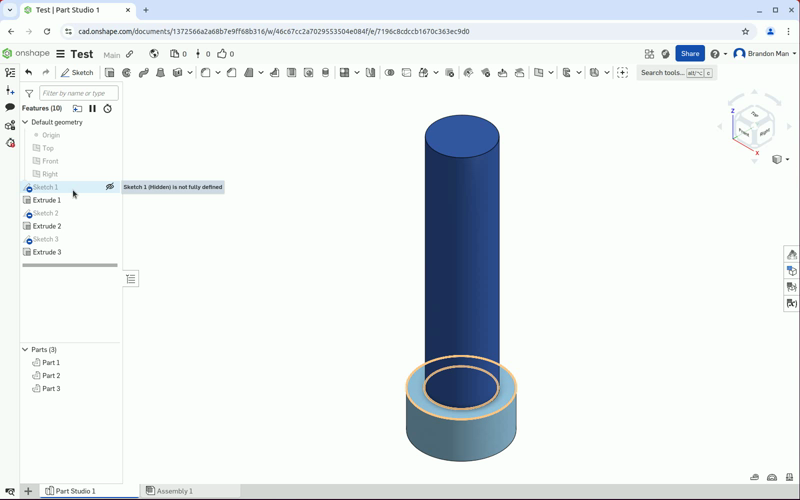
click(73, 189)